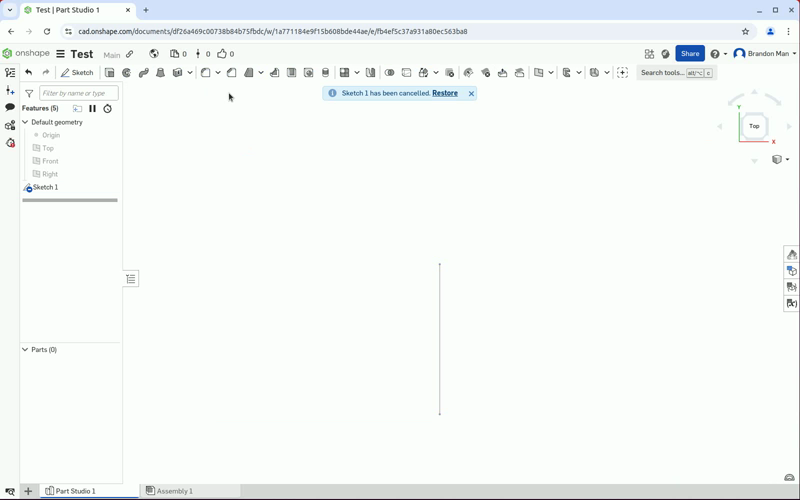
key(shift+h)
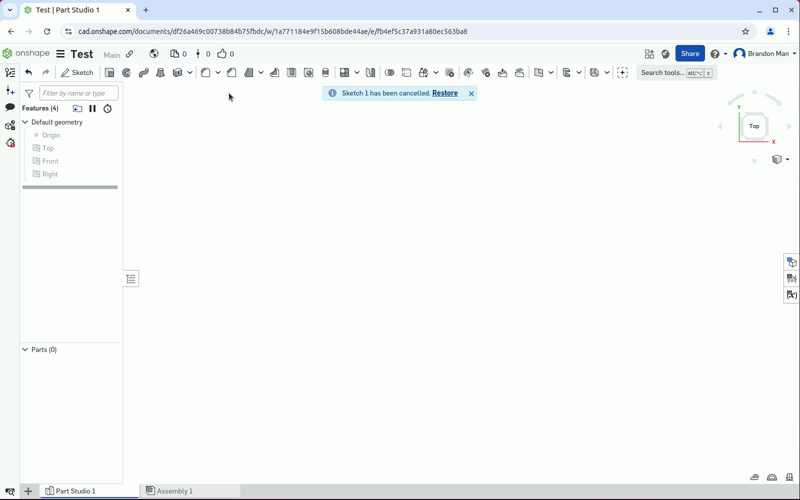
mouse_move(73, 352)
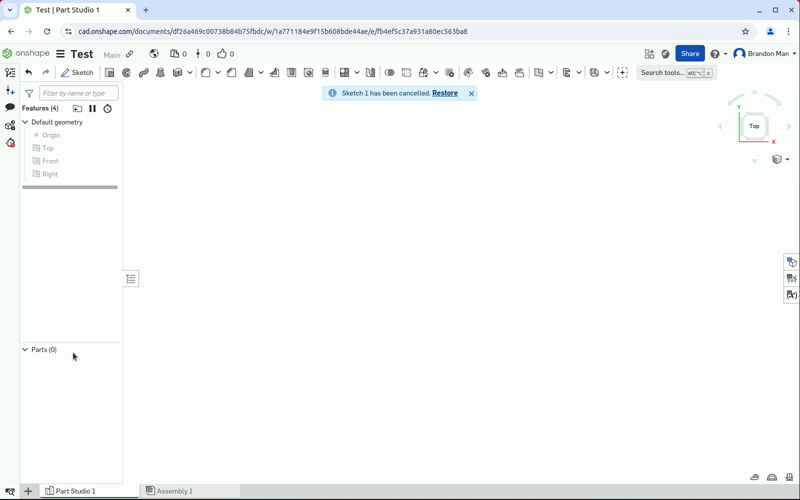
key(y)
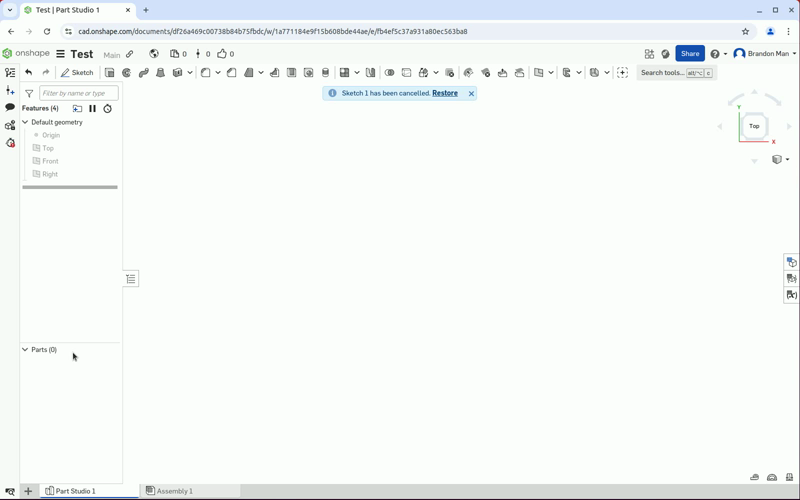
key(shift+p)
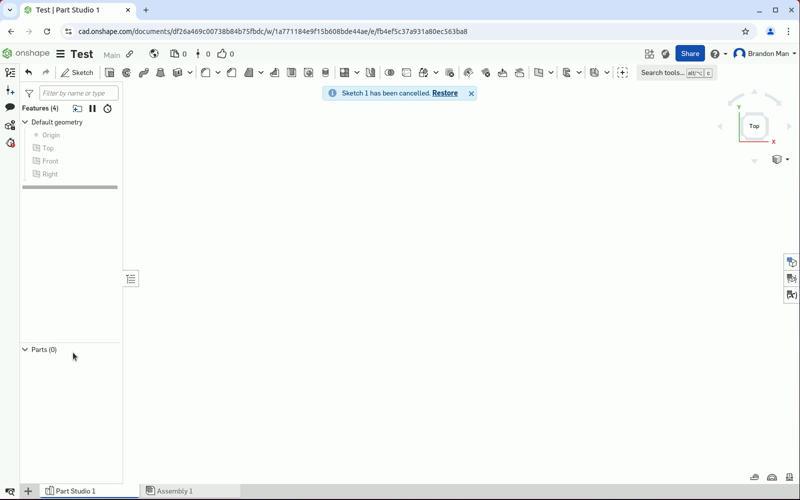
key(space)
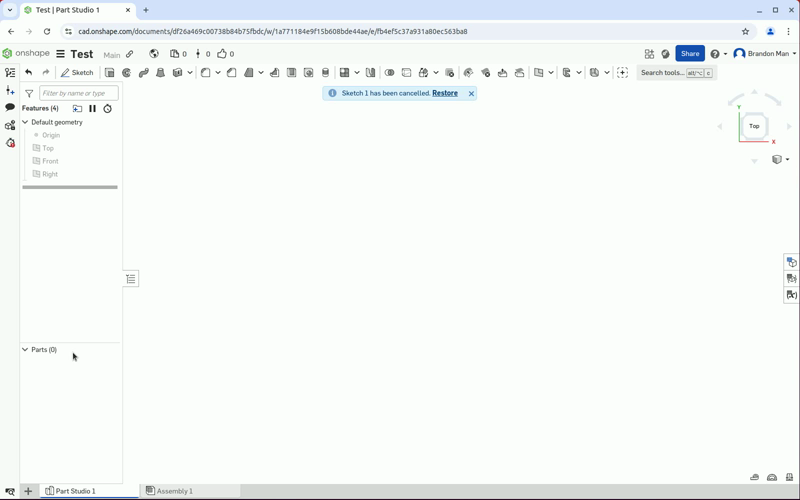
key_down(shift)
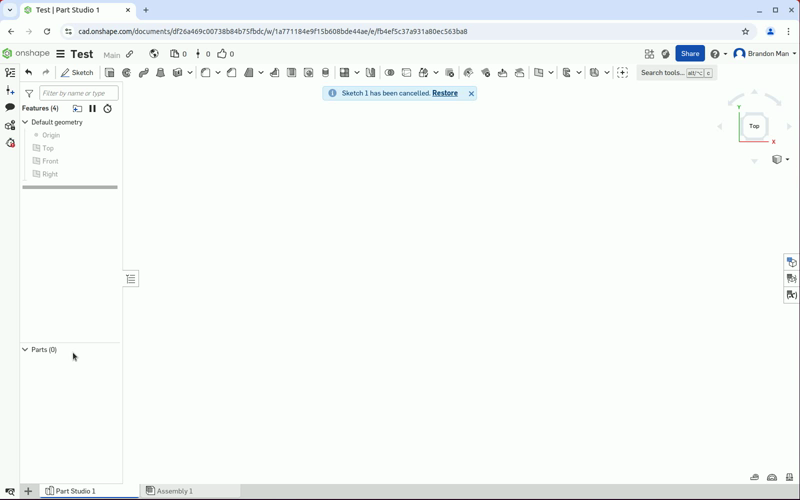
key(up)
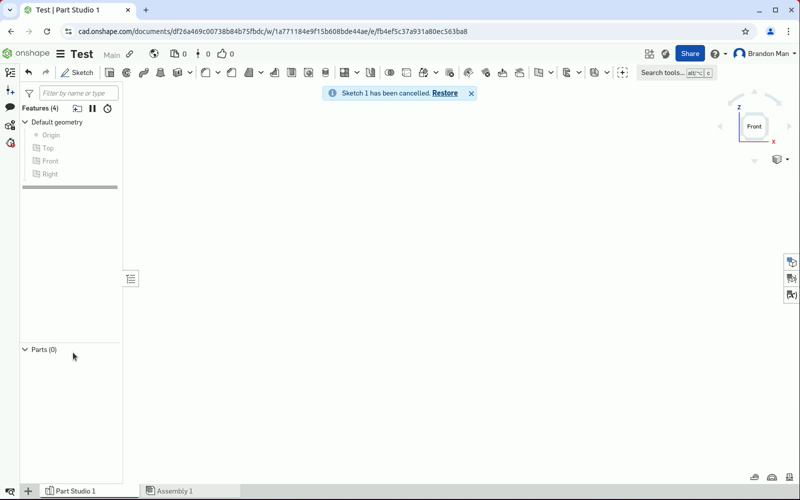
key_up(shift)
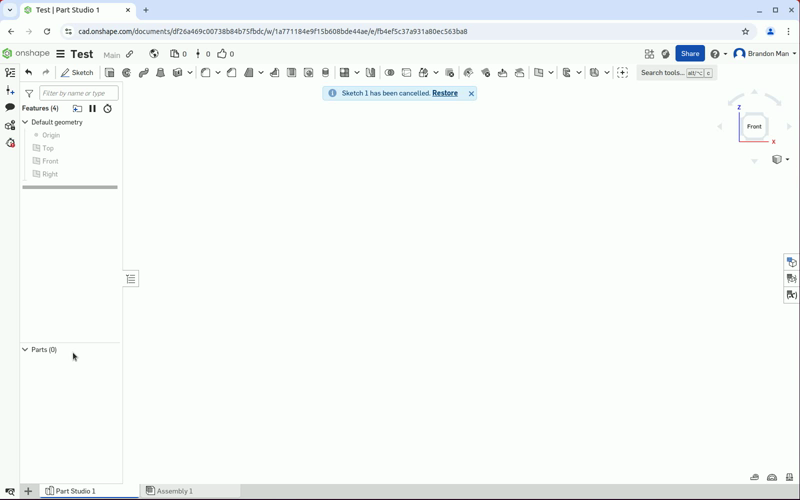
mouse_move(73, 352)
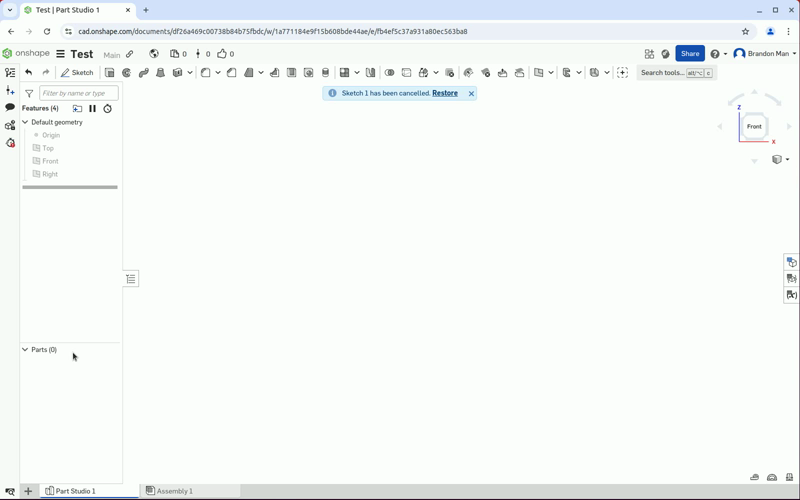
key(shift+y)
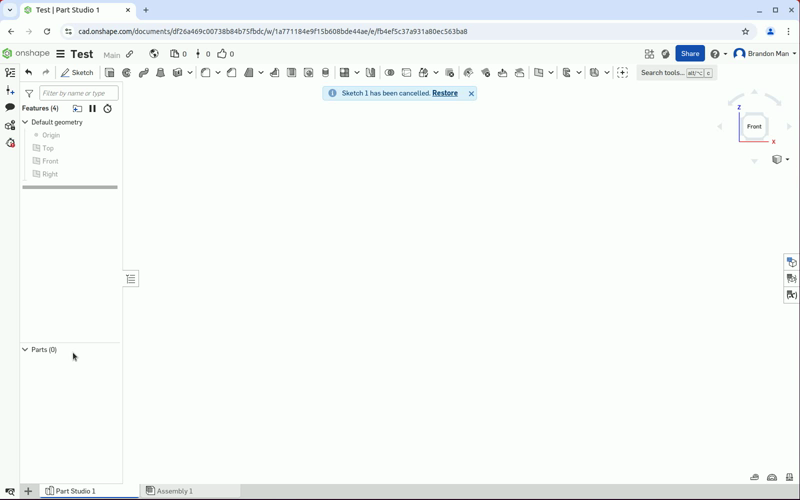
key(shift+s)
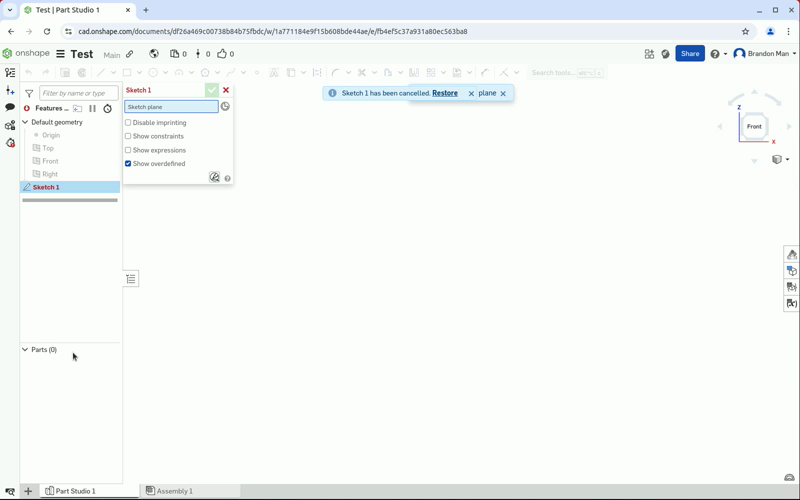
mouse_move(73, 163)
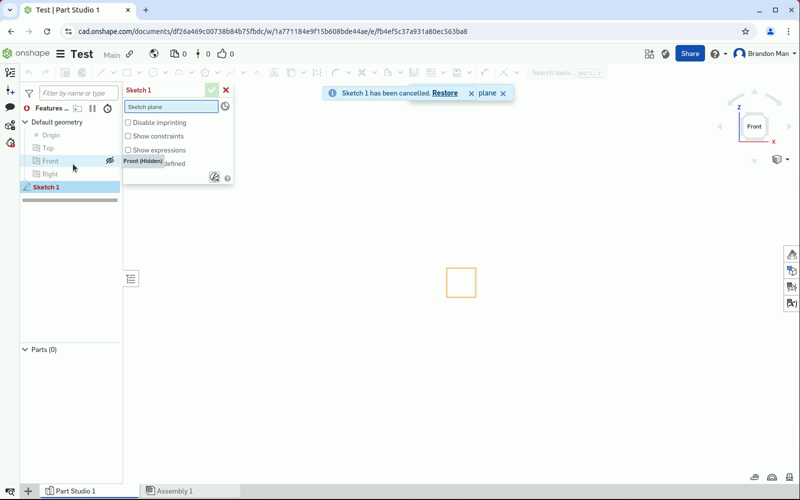
click(73, 163)
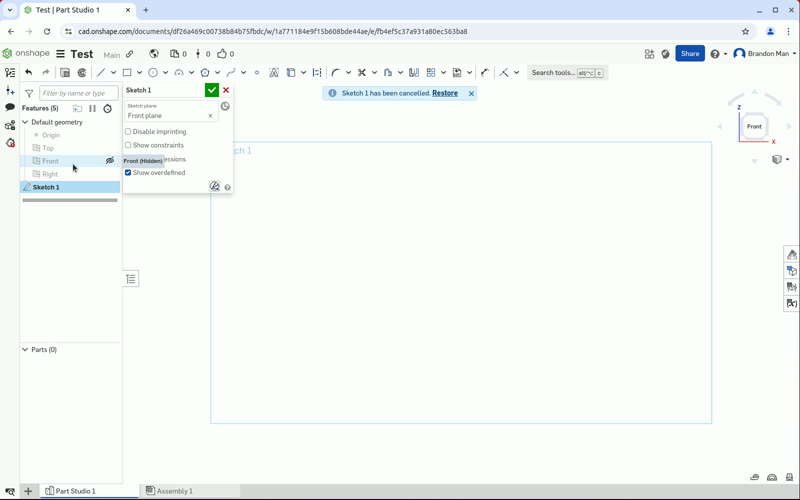
mouse_move(73, 352)
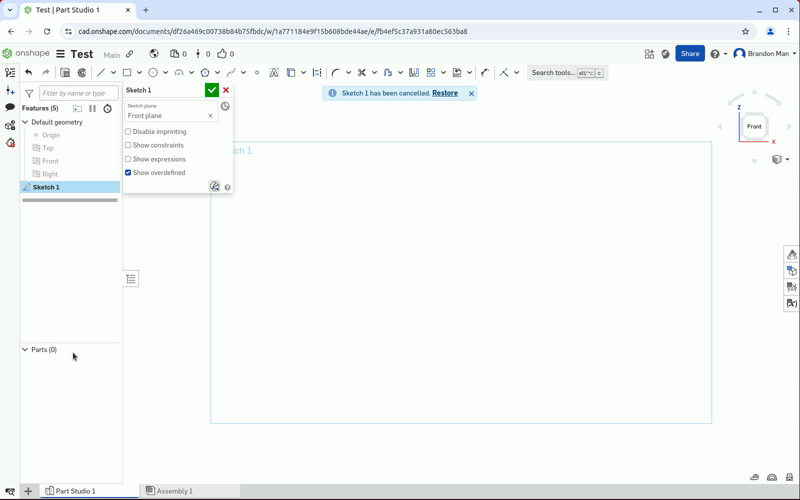
key(y)
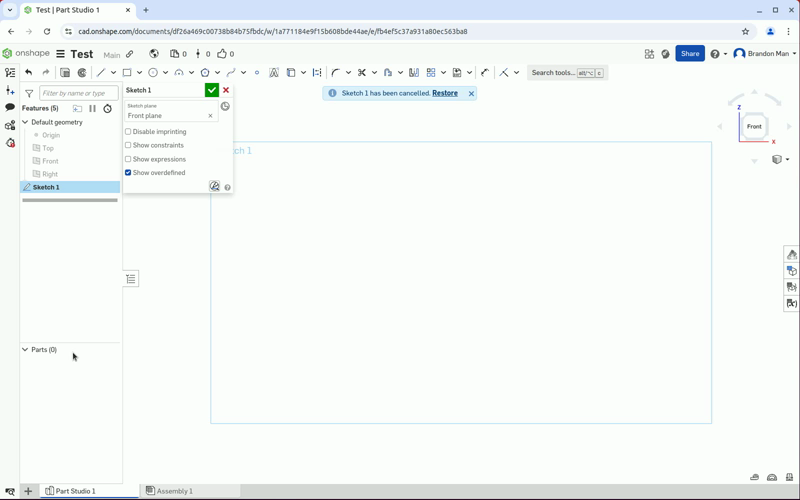
key(l)
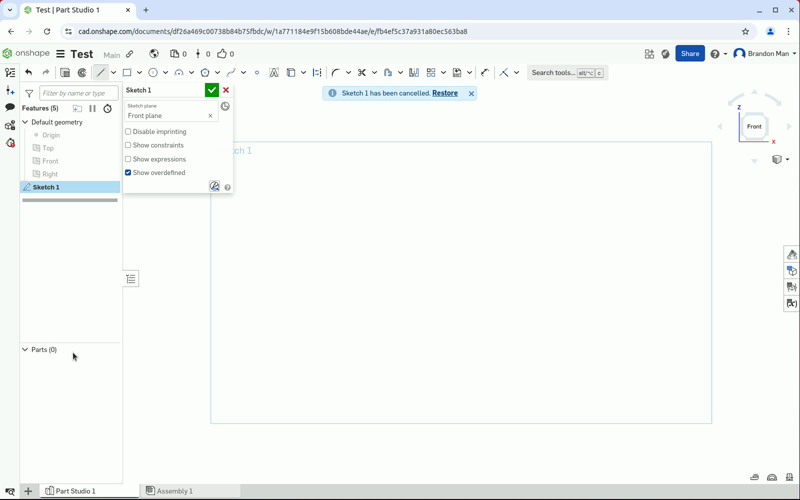
key_down(shift)
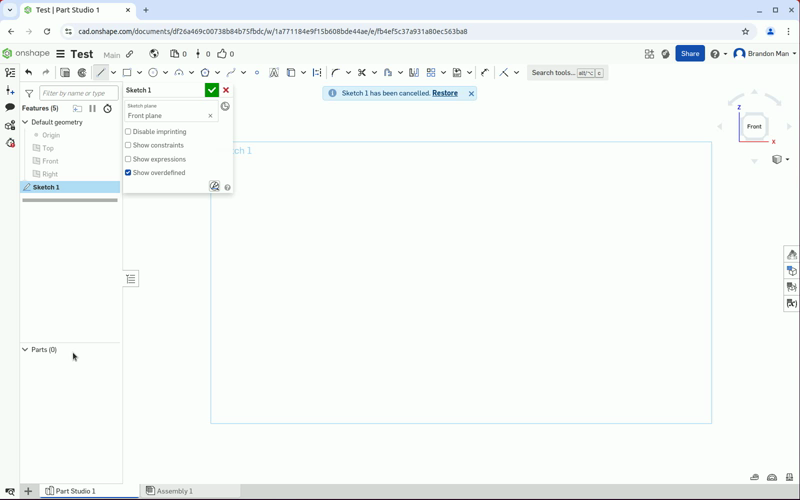
mouse_move(460, 282)
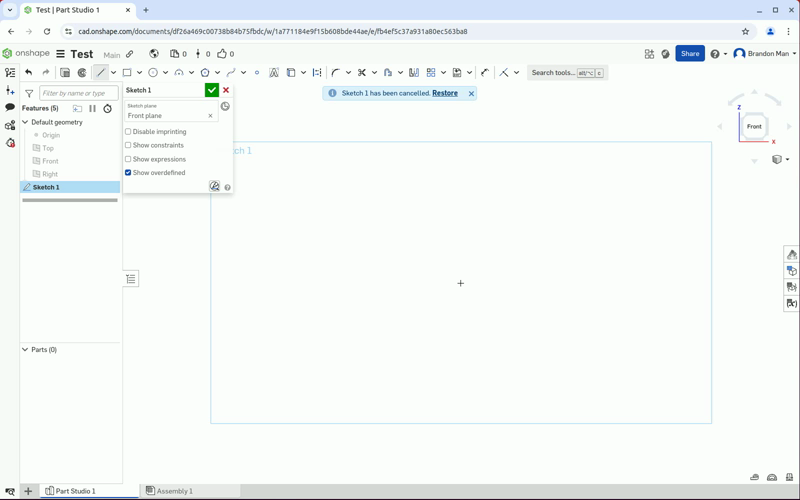
click(460, 282)
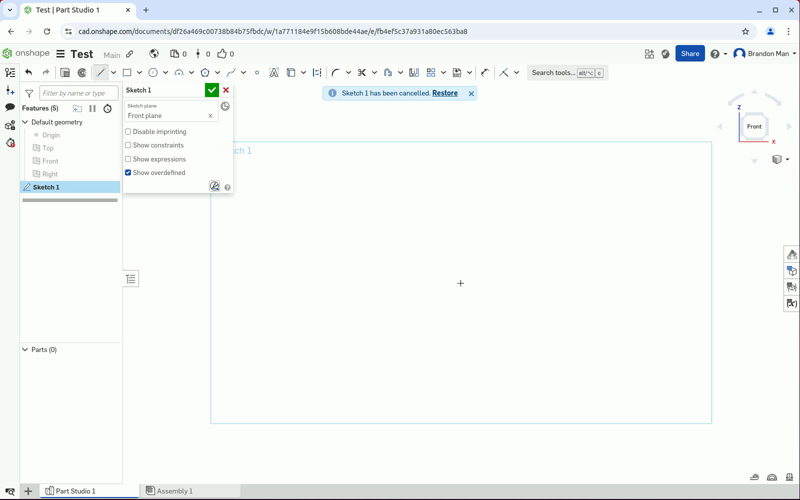
key_up(shift)
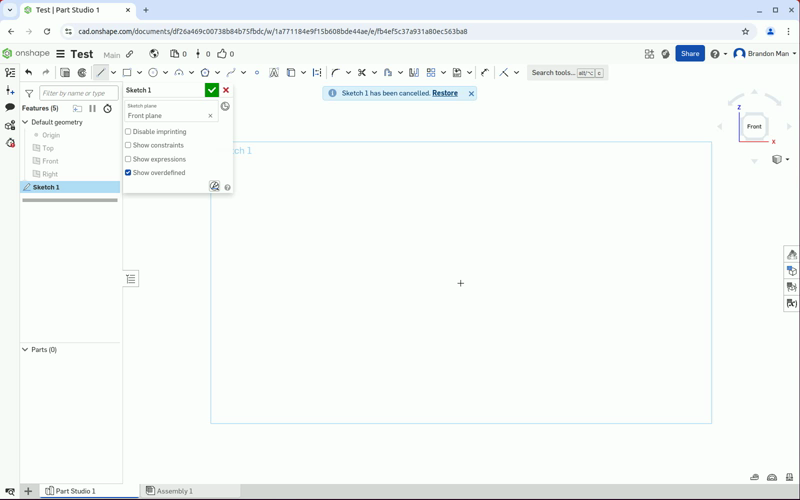
key_down(shift)
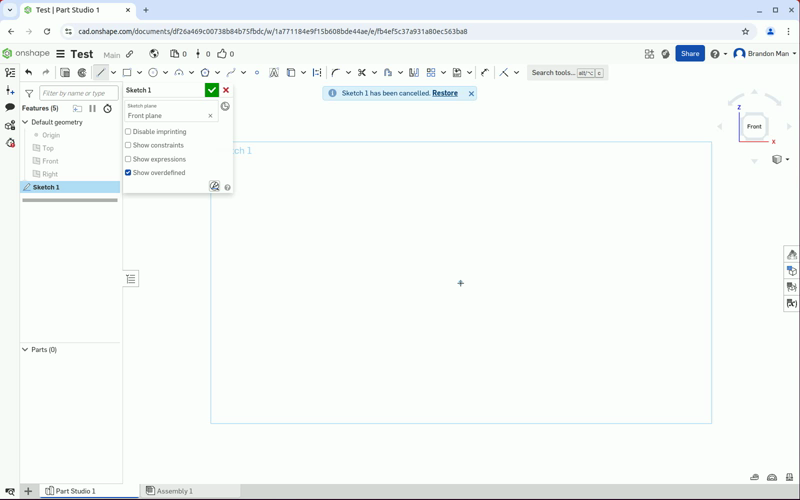
mouse_move(573, 282)
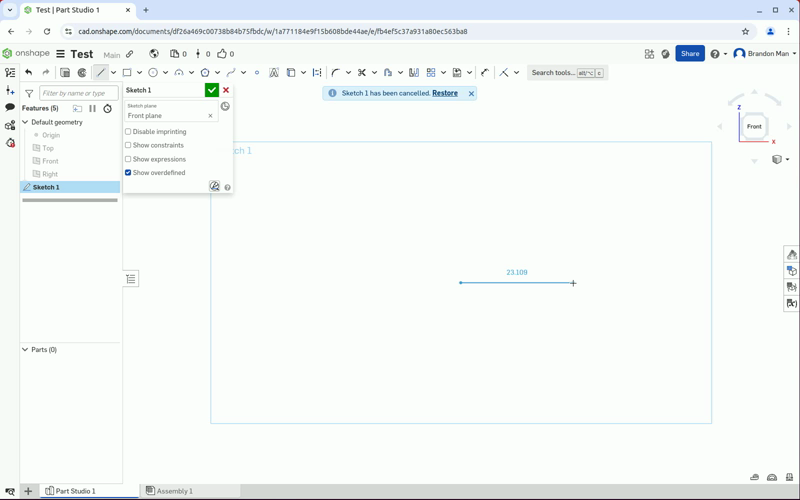
click(573, 282)
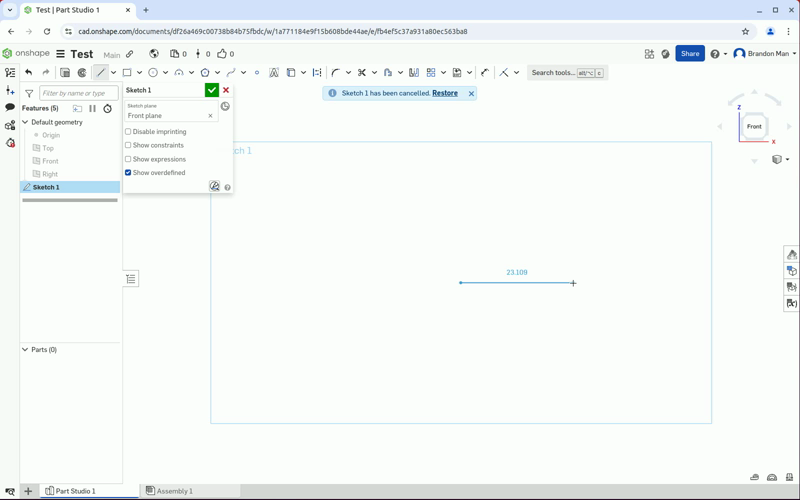
key_up(shift)
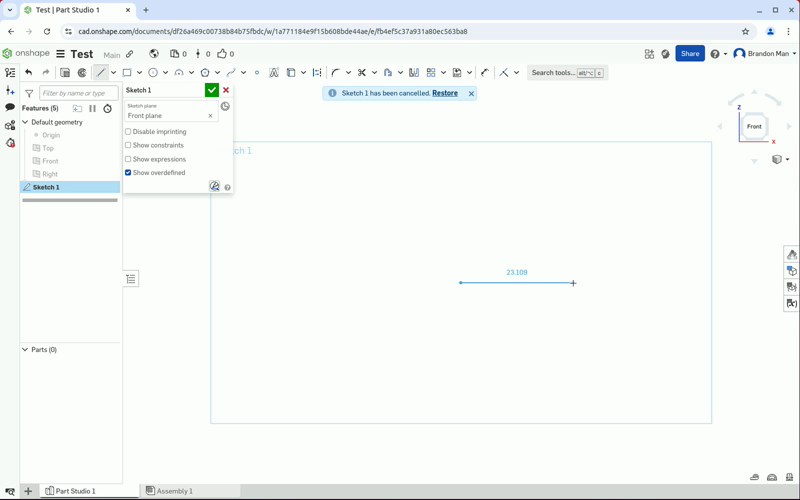
key_down(shift)
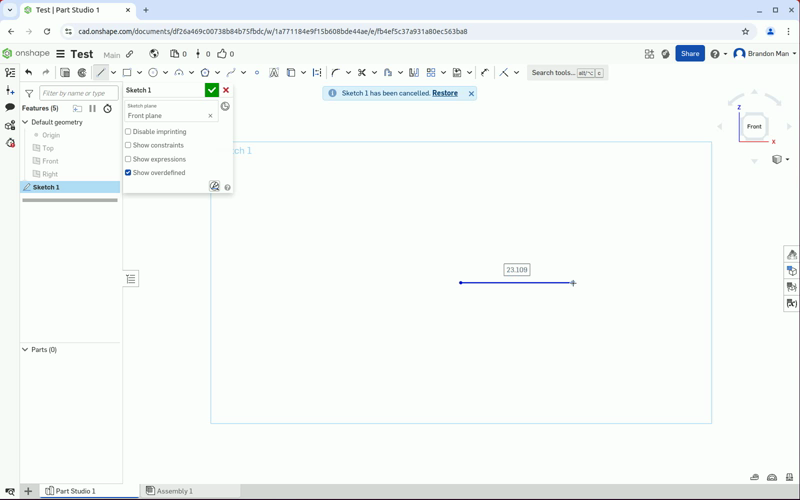
mouse_move(573, 189)
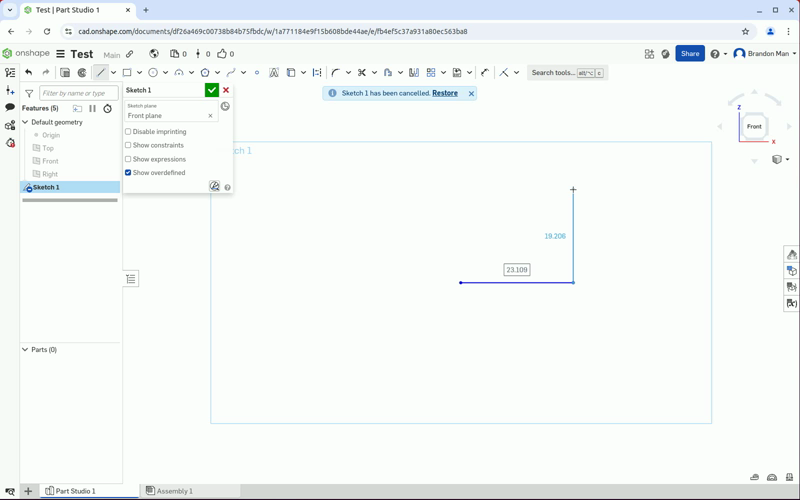
click(573, 189)
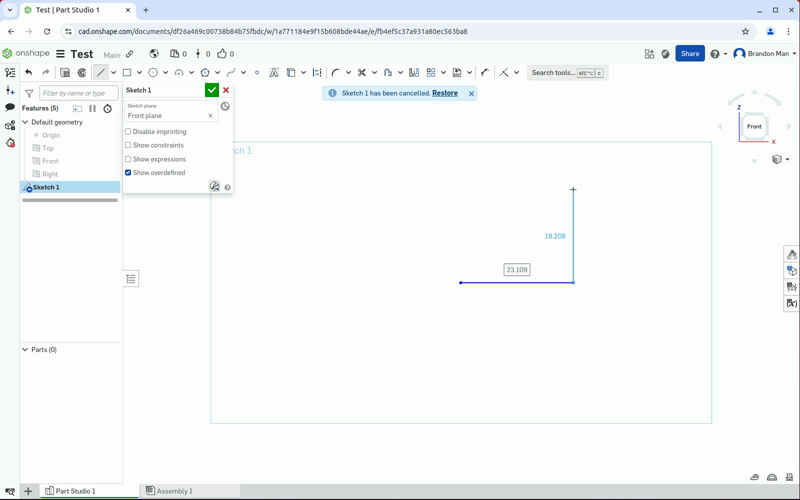
key_up(shift)
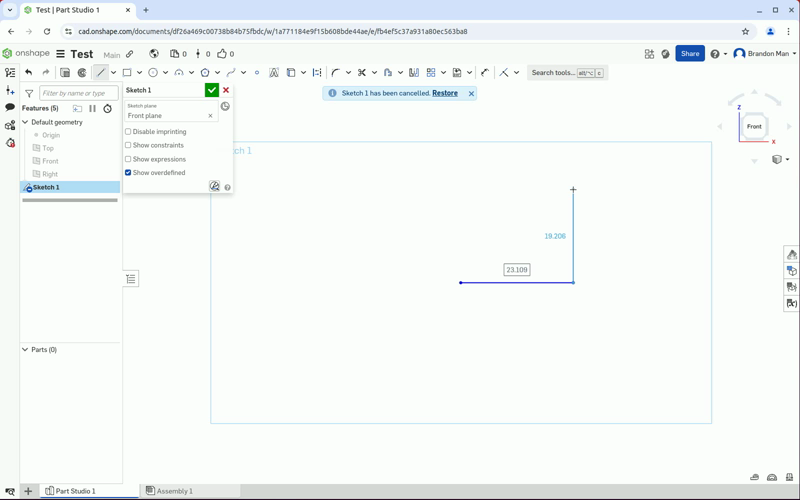
key_down(shift)
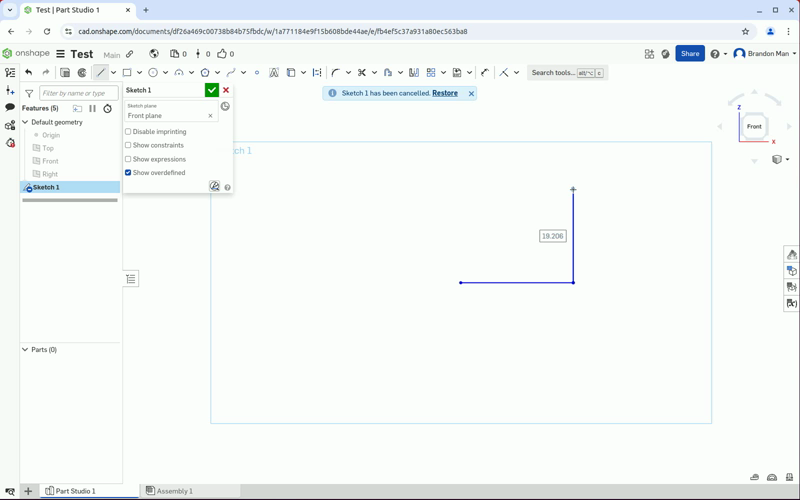
mouse_move(460, 189)
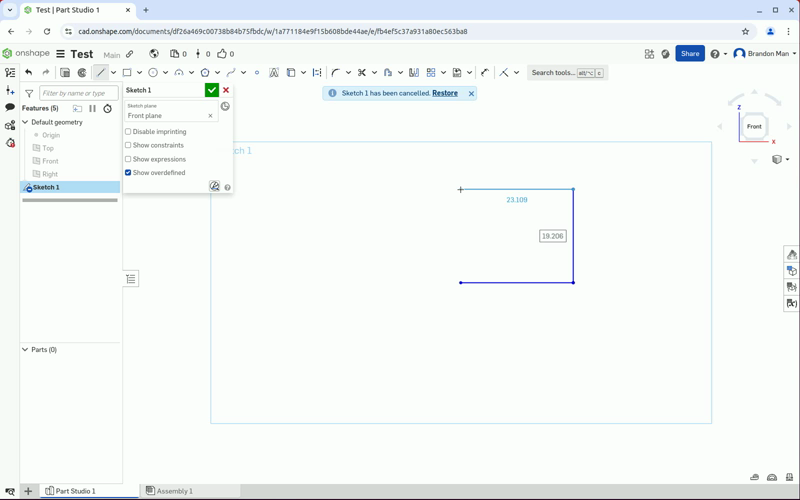
click(460, 189)
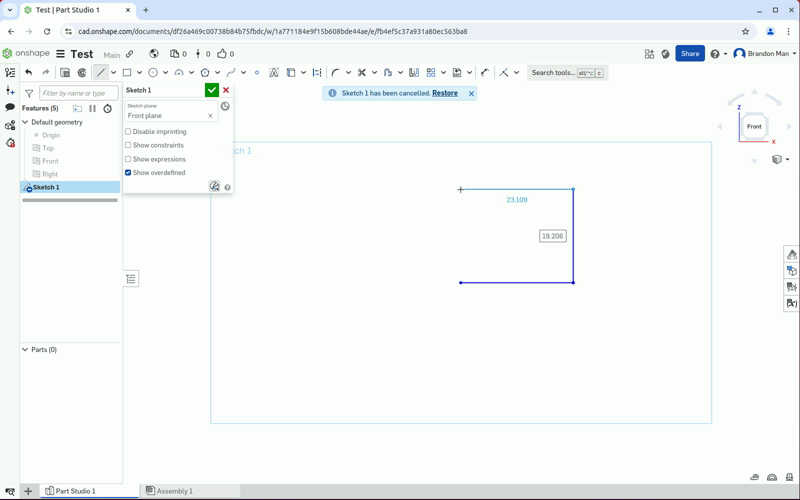
key_up(shift)
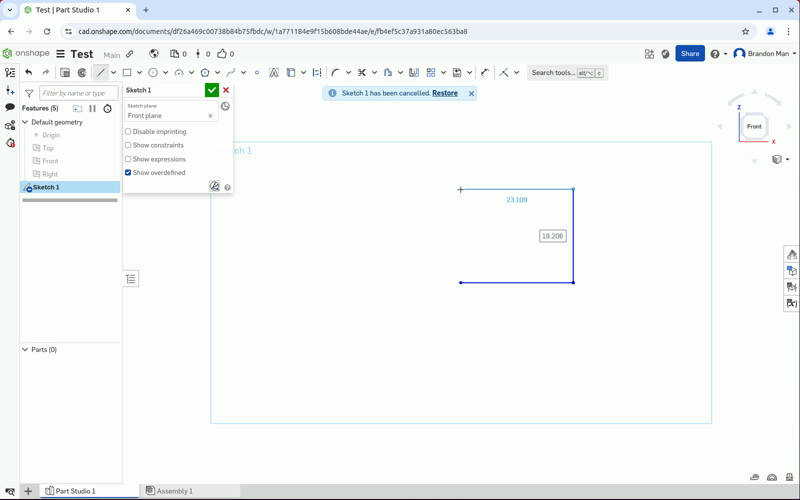
key_down(shift)
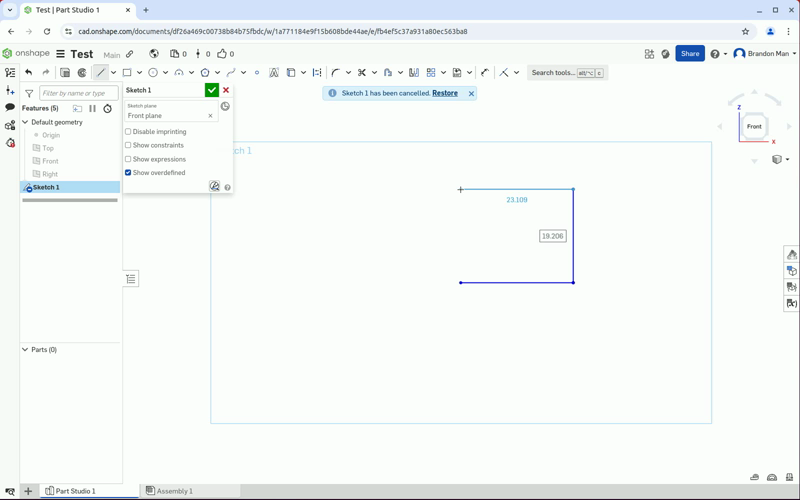
mouse_move(460, 282)
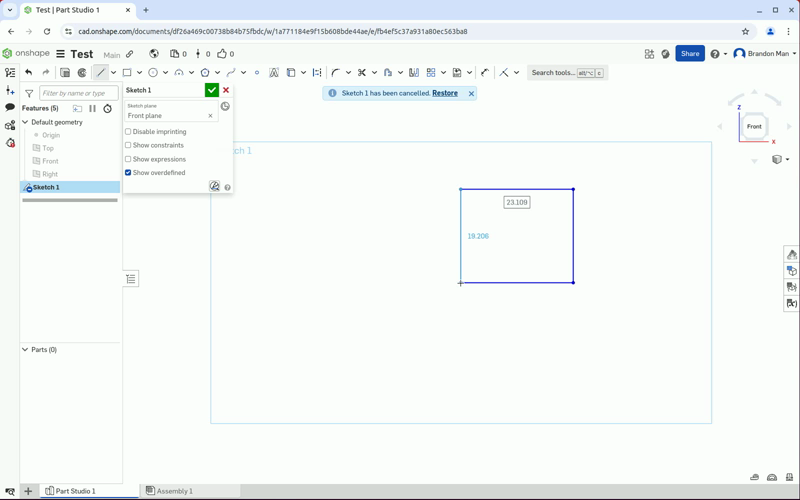
key_up(shift)
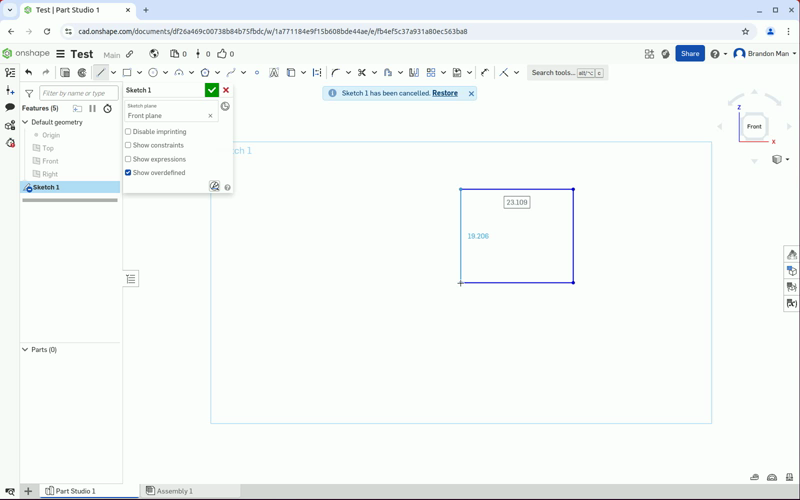
click(460, 282)
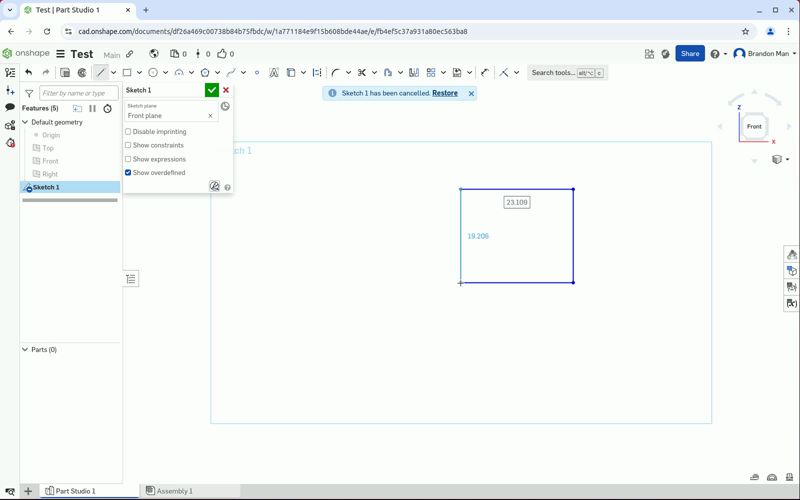
key(esc)
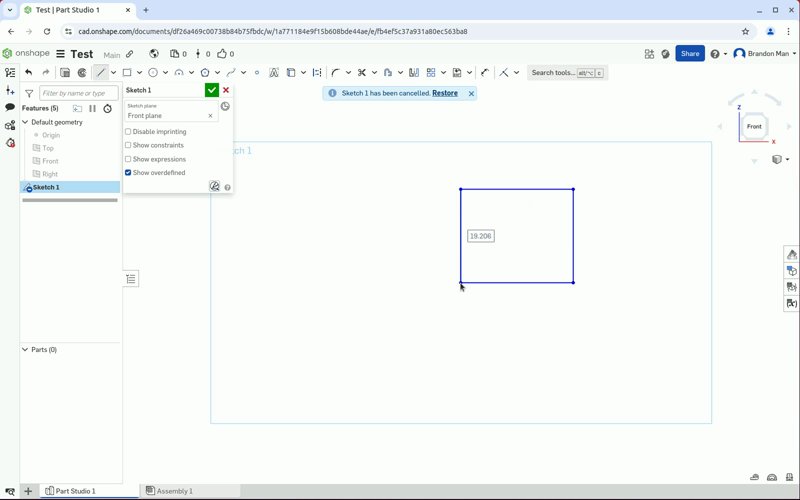
mouse_move(490, 206)
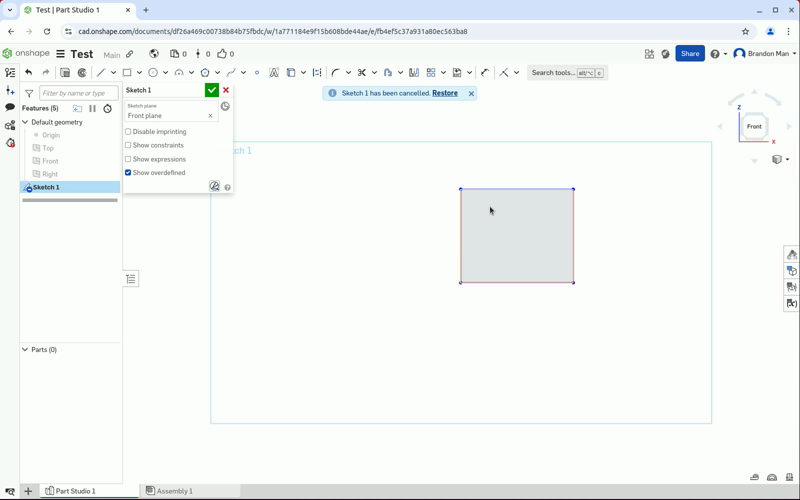
click(490, 206)
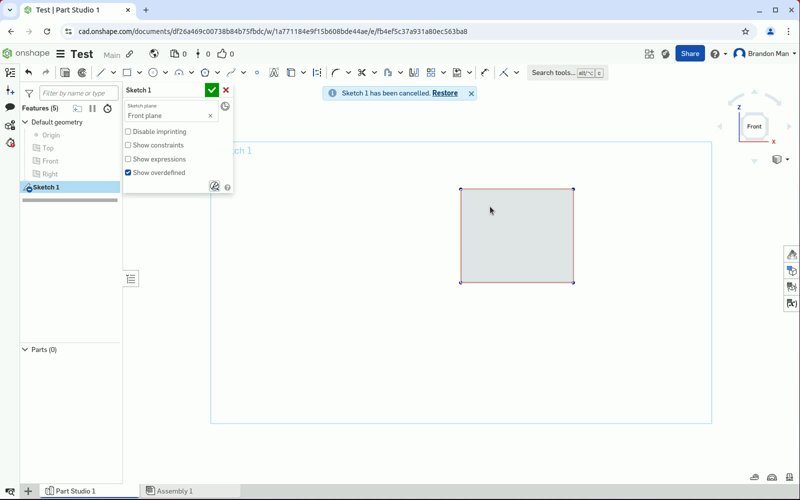
mouse_move(73, 352)
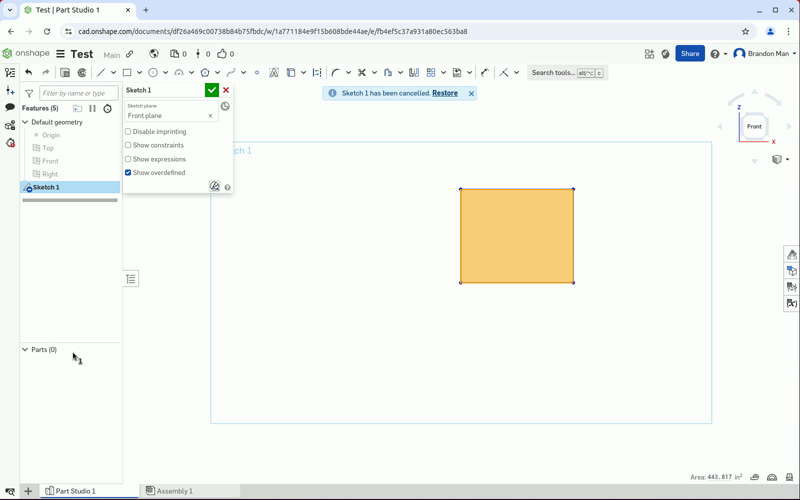
key(shift+y)
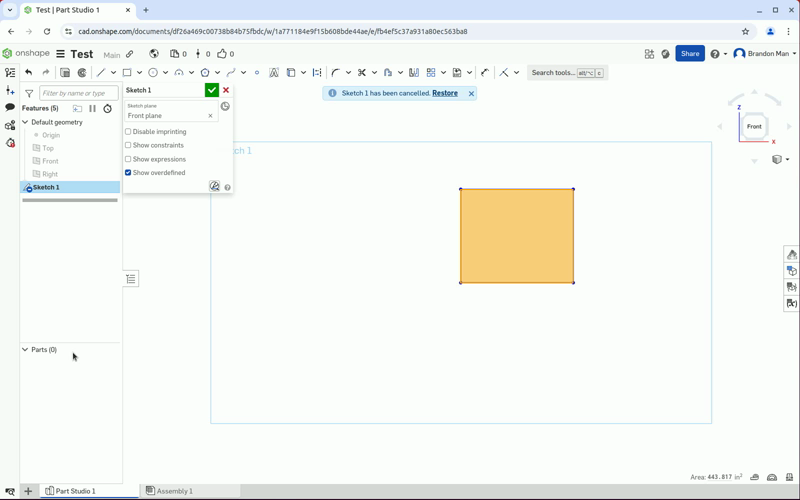
key(shift+e)
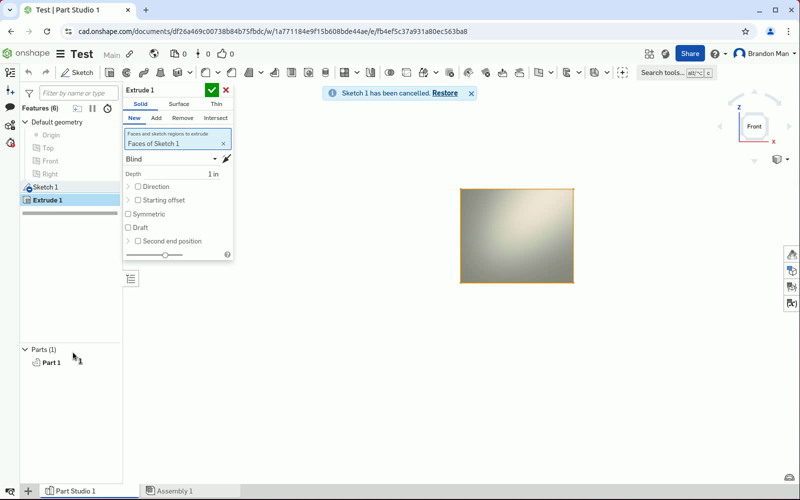
mouse_move(143, 106)
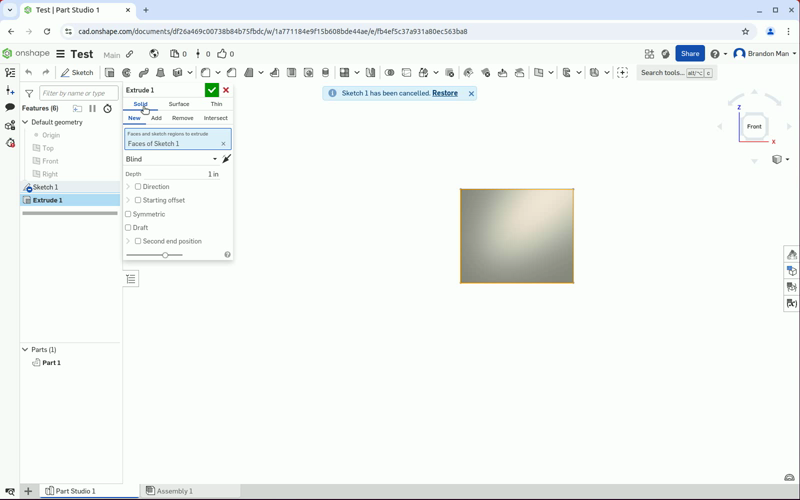
click(143, 106)
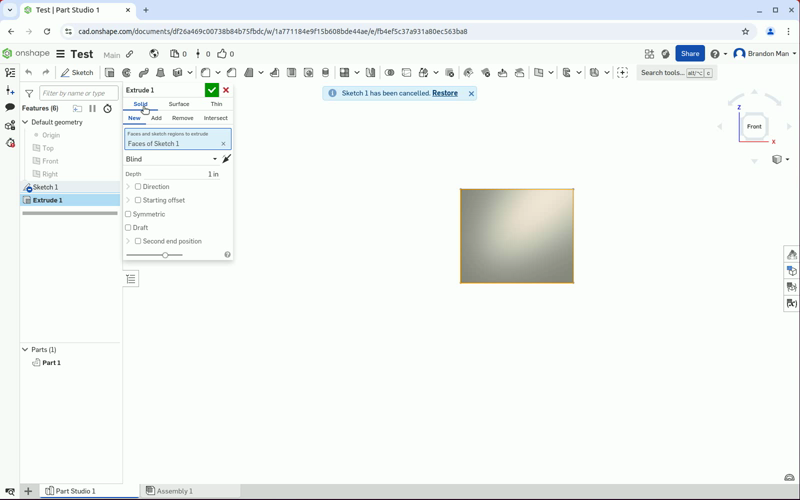
mouse_move(137, 120)
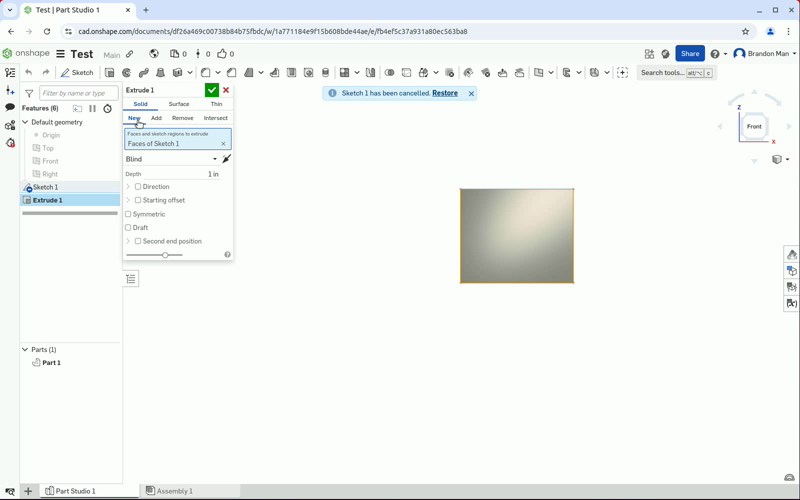
click(137, 120)
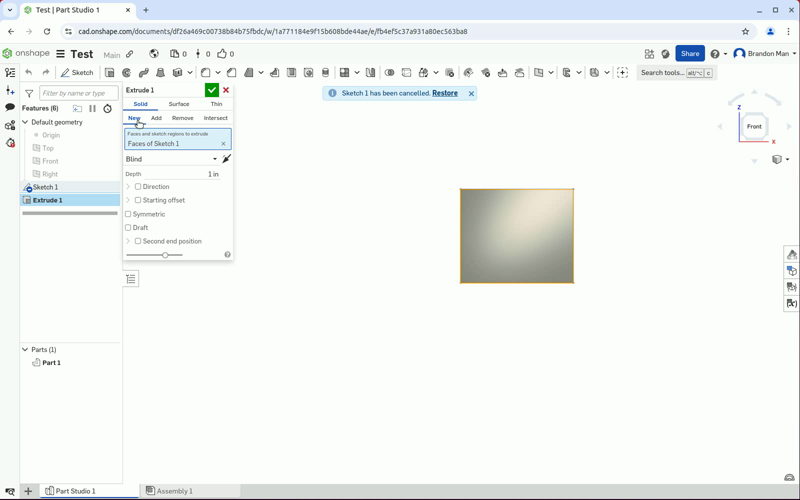
key(tab, 4)
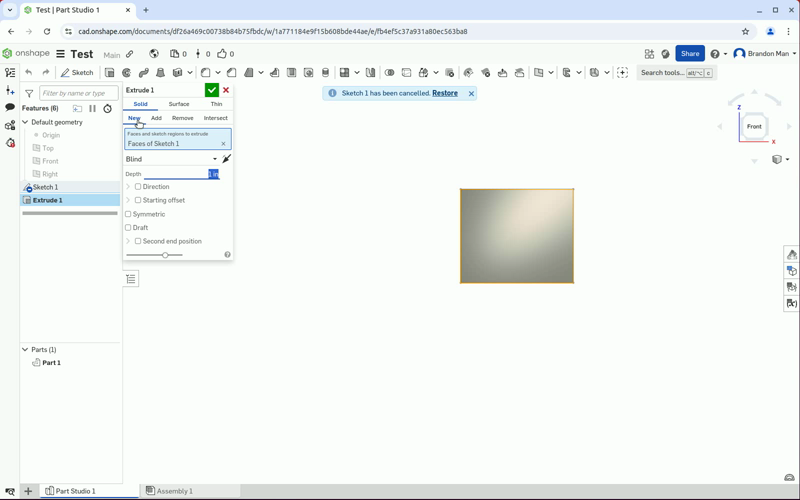
text(15.405)
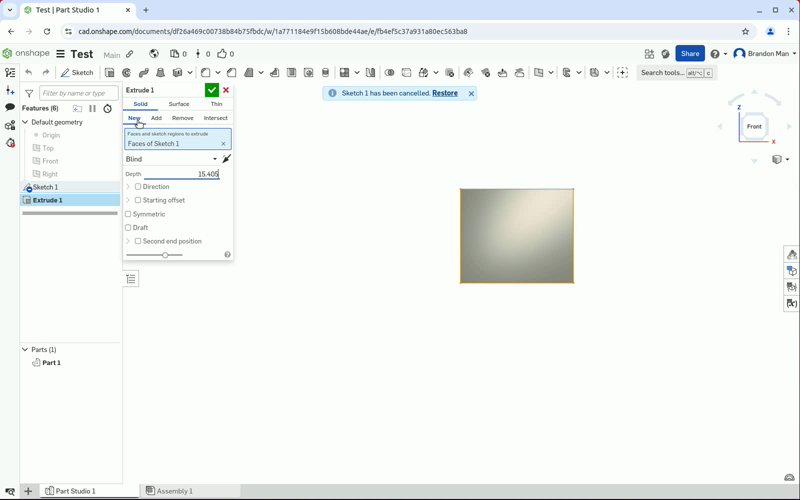
key(enter)
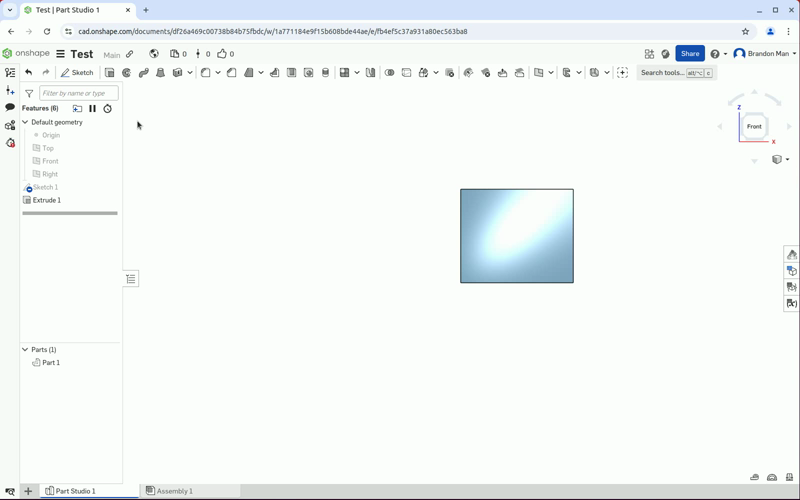
key(shift+h)
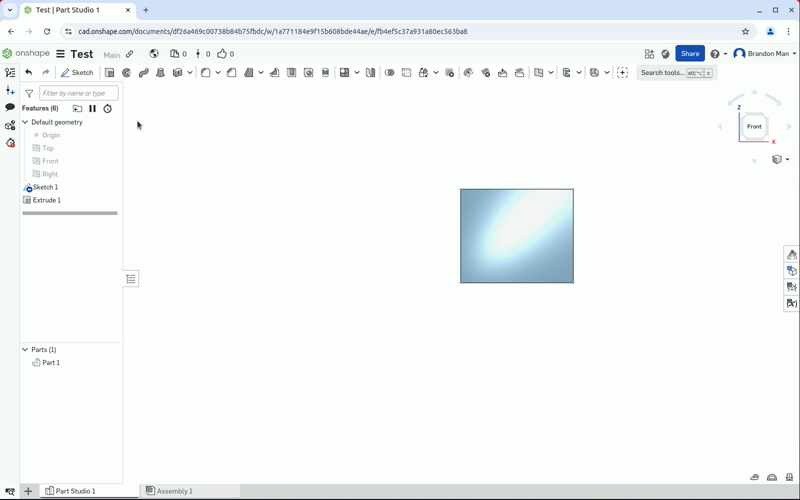
key(shift+h)
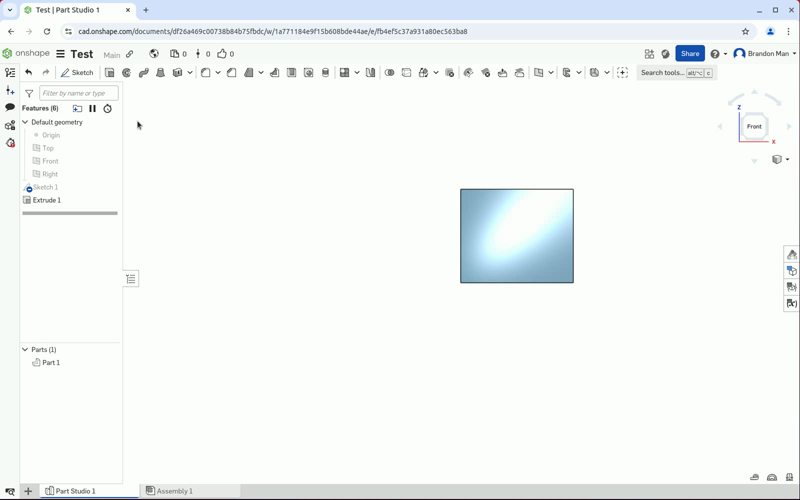
mouse_move(73, 189)
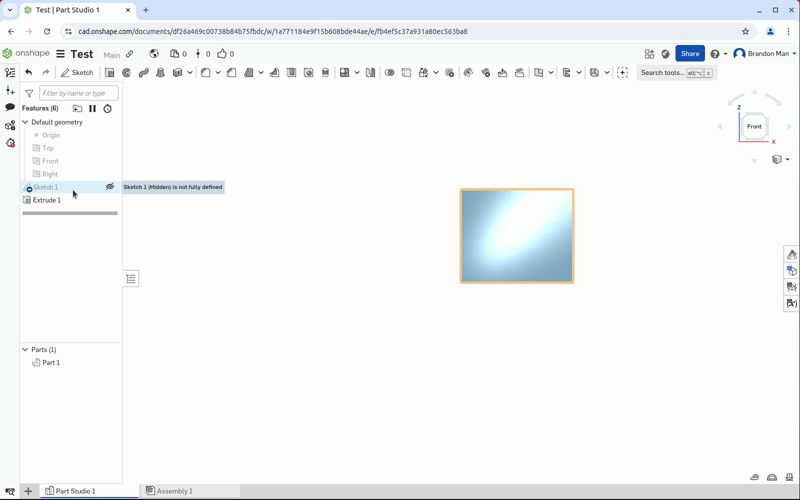
click(73, 189)
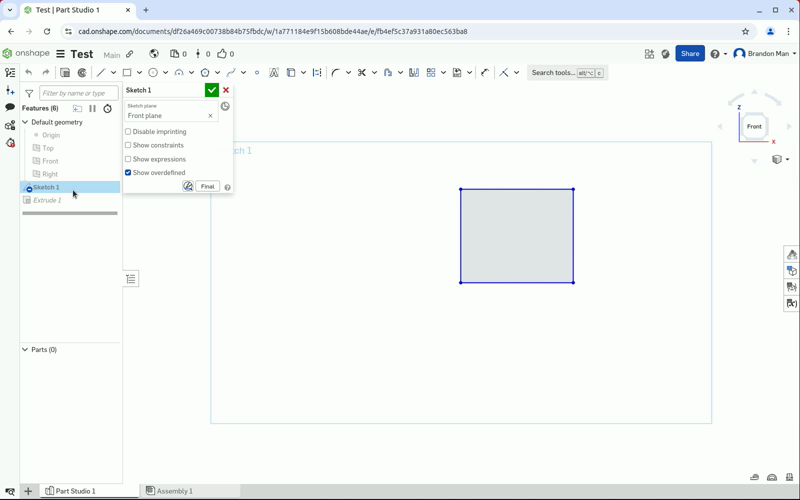
mouse_move(229, 92)
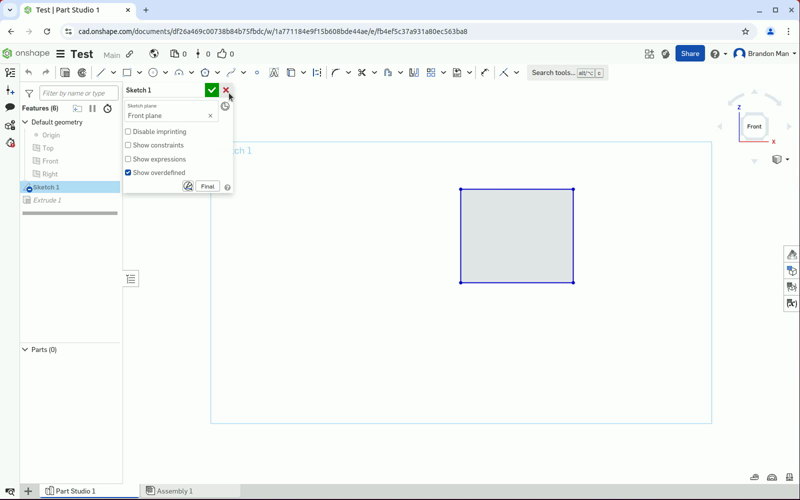
click(229, 92)
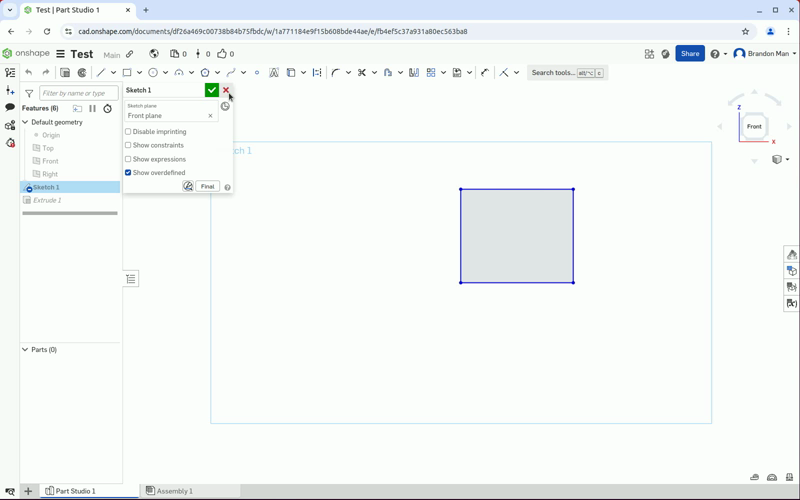
key(shift+s)
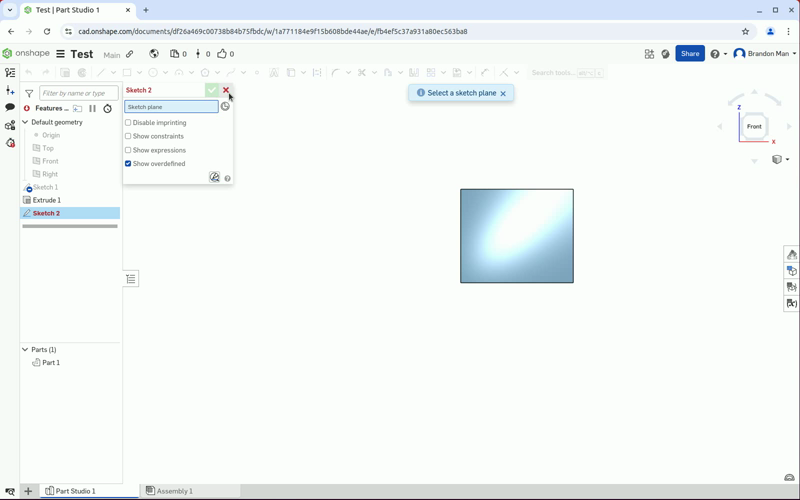
mouse_move(73, 163)
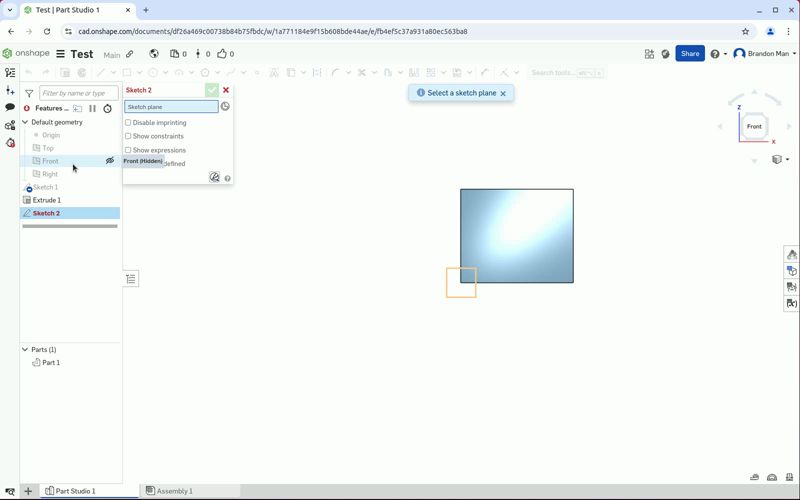
click(73, 163)
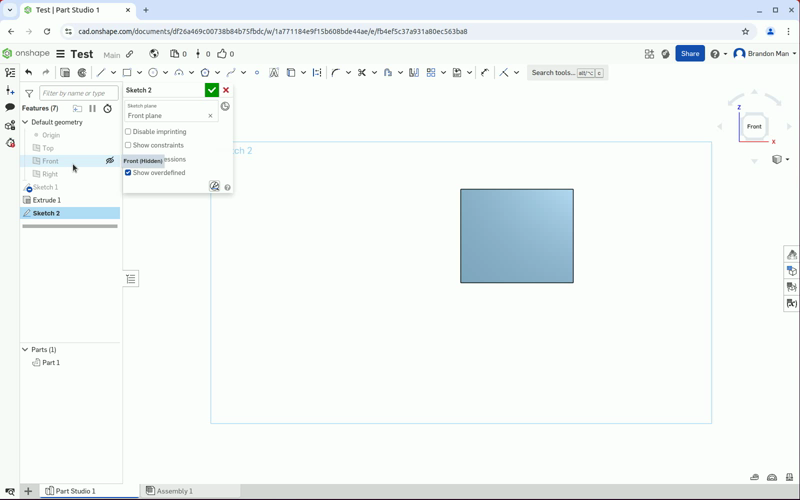
mouse_move(73, 352)
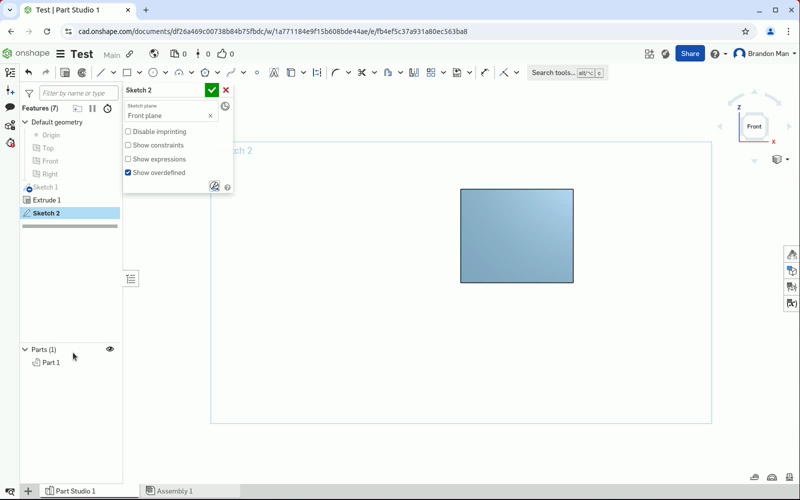
key(y)
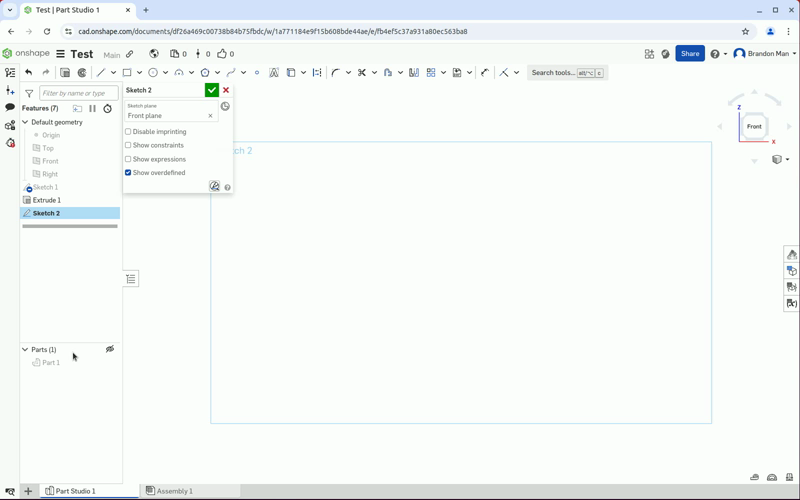
key(l)
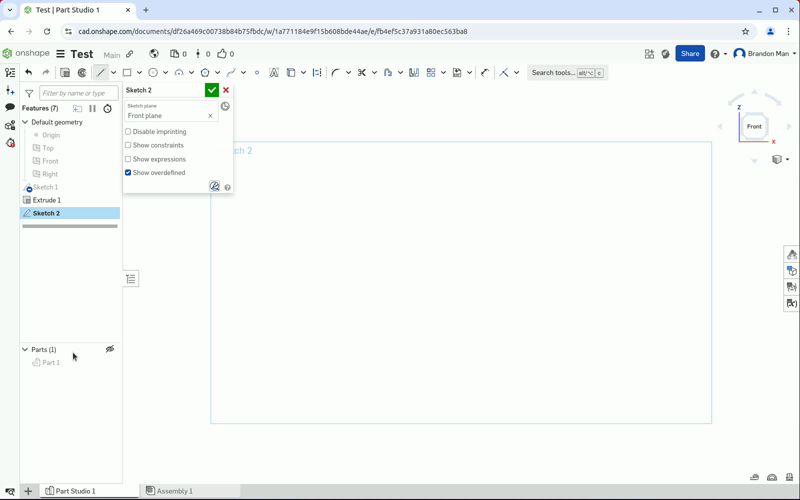
key_down(shift)
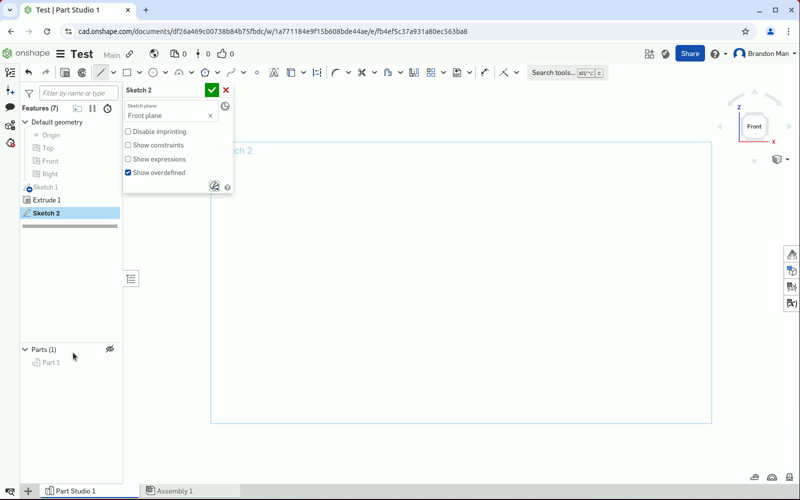
mouse_move(498, 189)
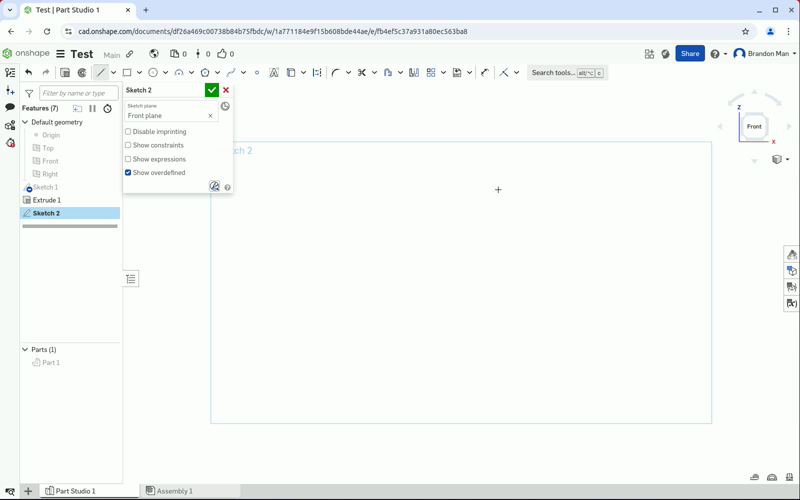
click(498, 189)
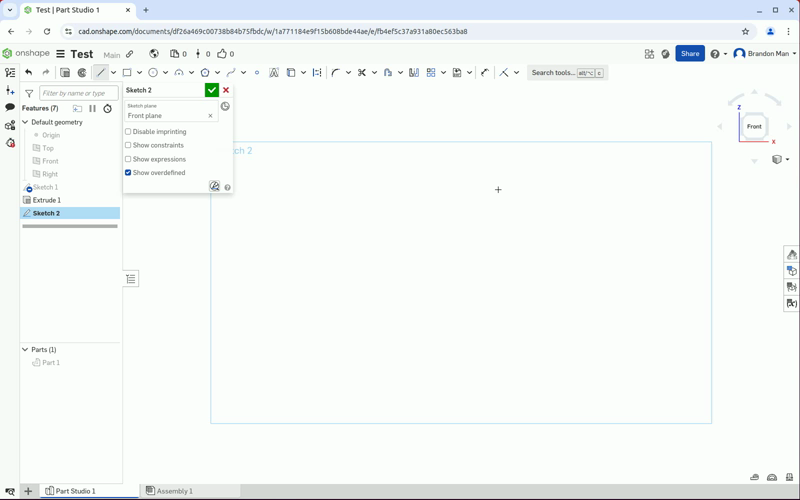
key_up(shift)
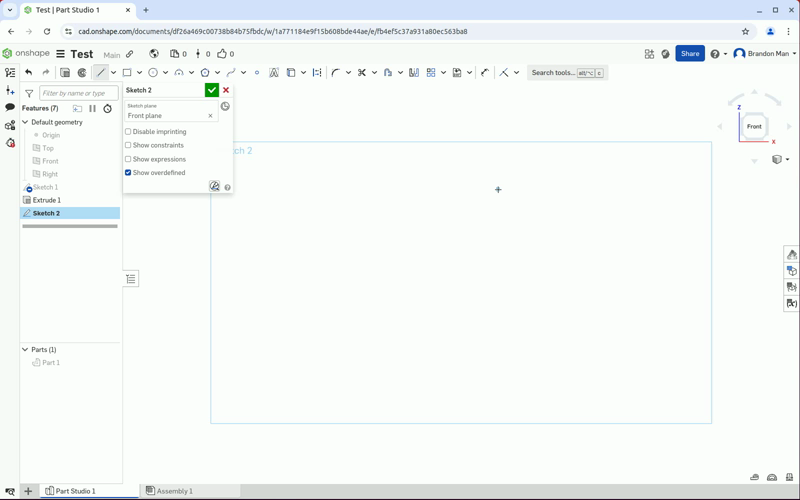
key_down(shift)
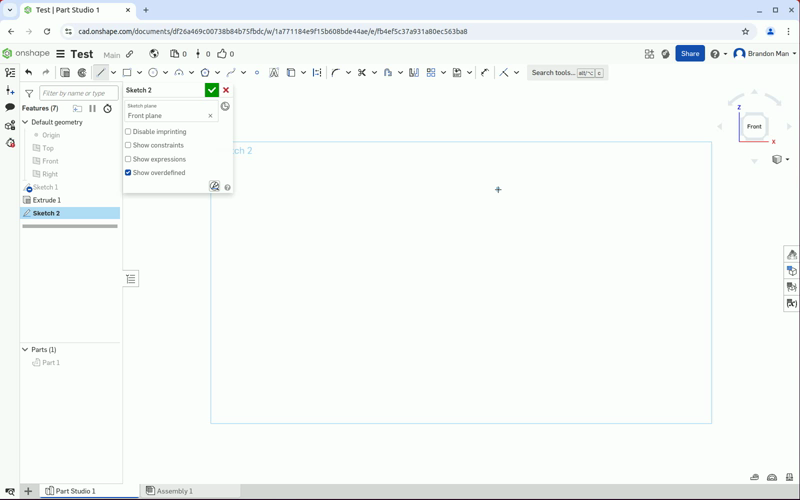
mouse_move(536, 245)
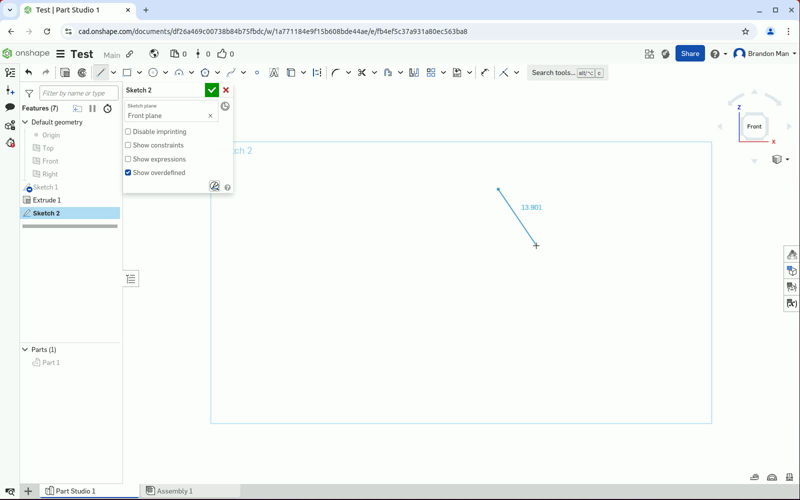
click(536, 245)
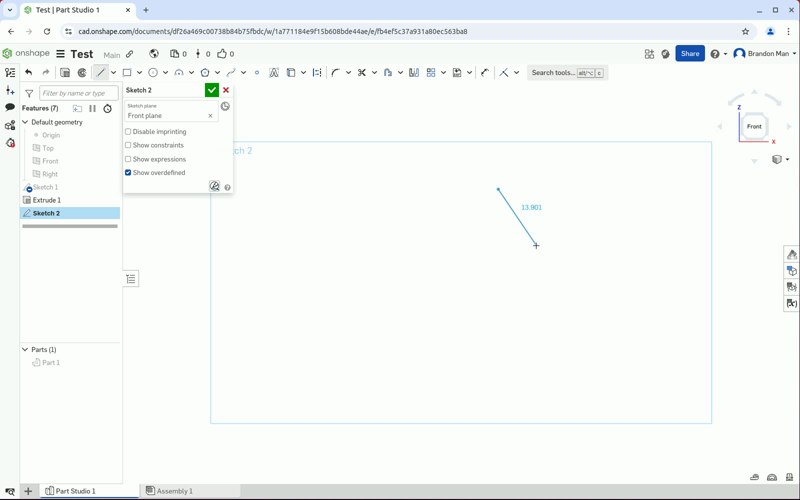
key_up(shift)
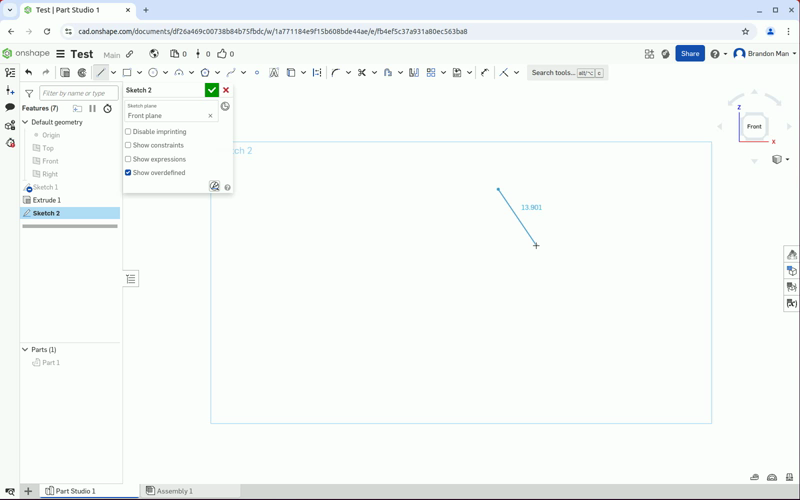
key_down(shift)
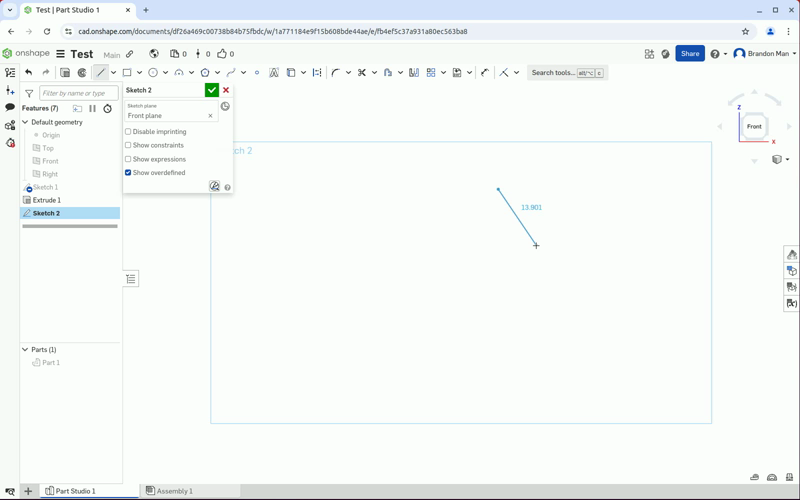
mouse_move(566, 245)
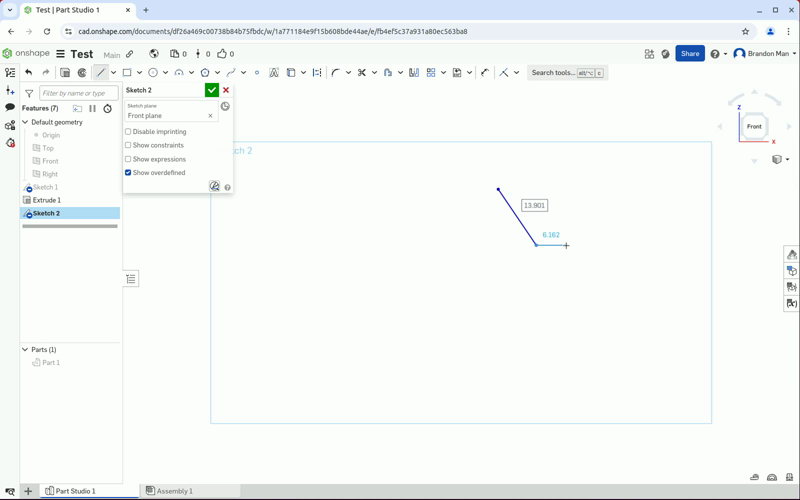
mouse_move(573, 245)
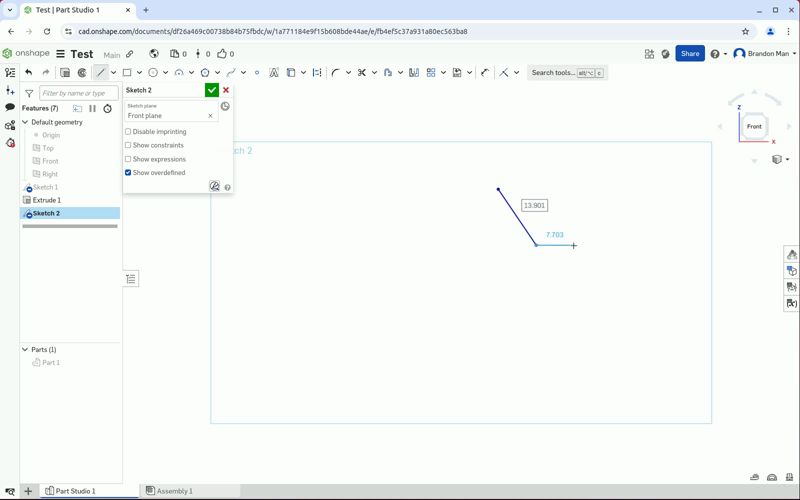
click(573, 245)
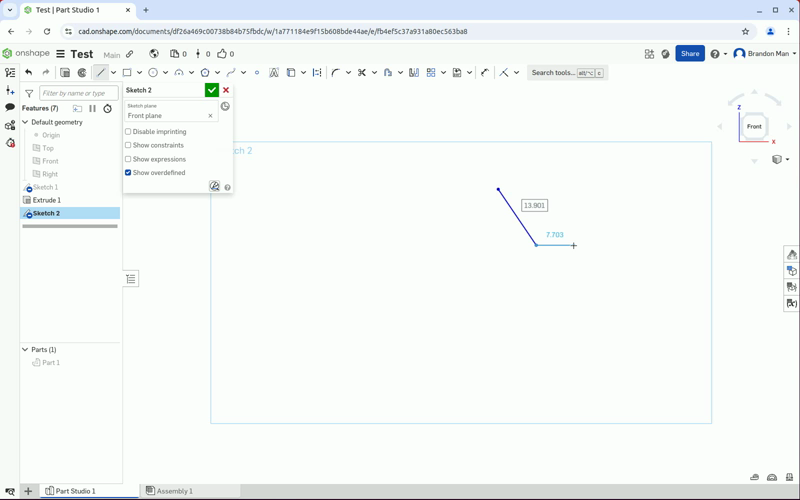
key_up(shift)
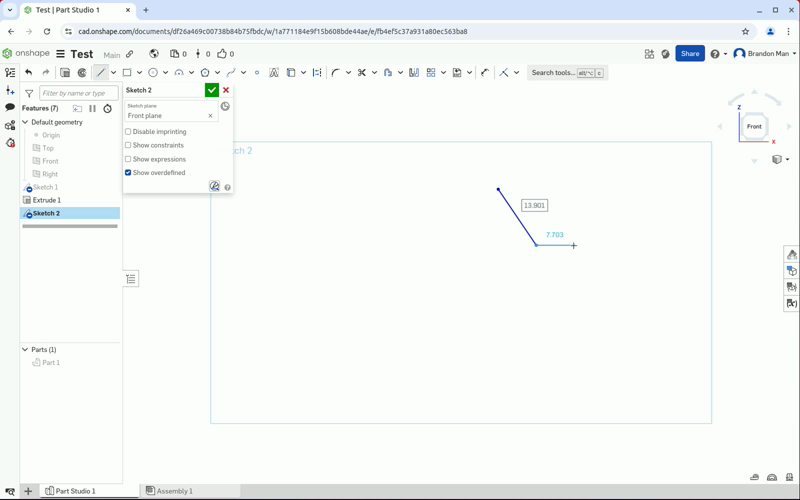
key_down(shift)
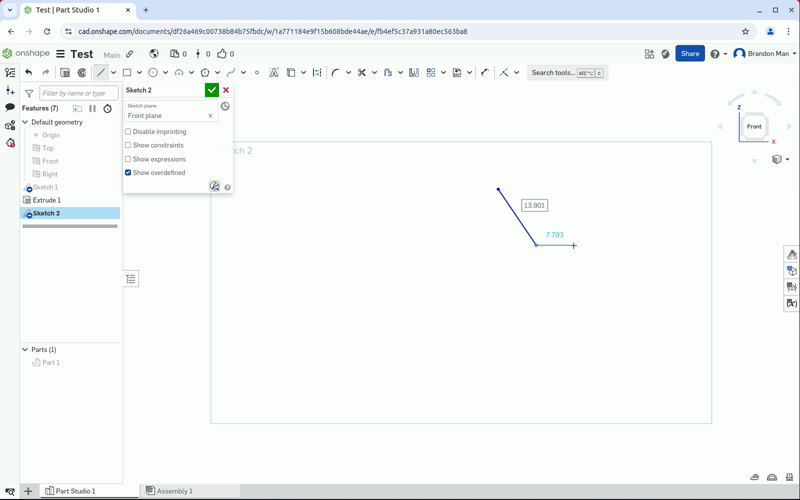
mouse_move(589, 245)
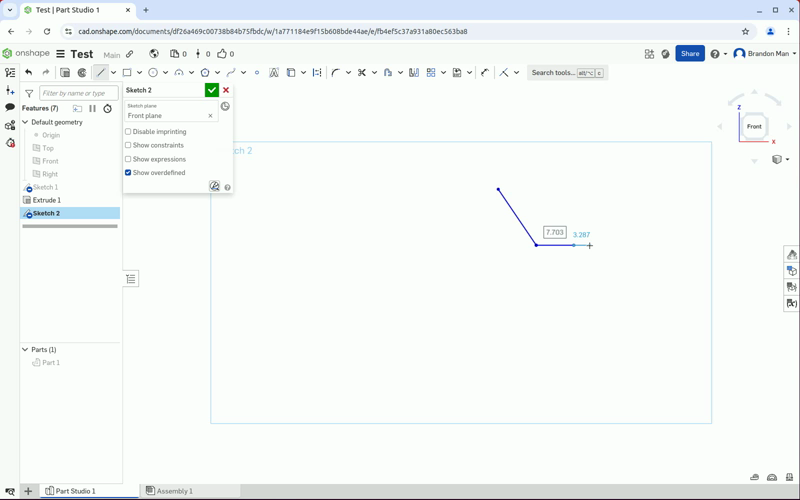
mouse_move(573, 189)
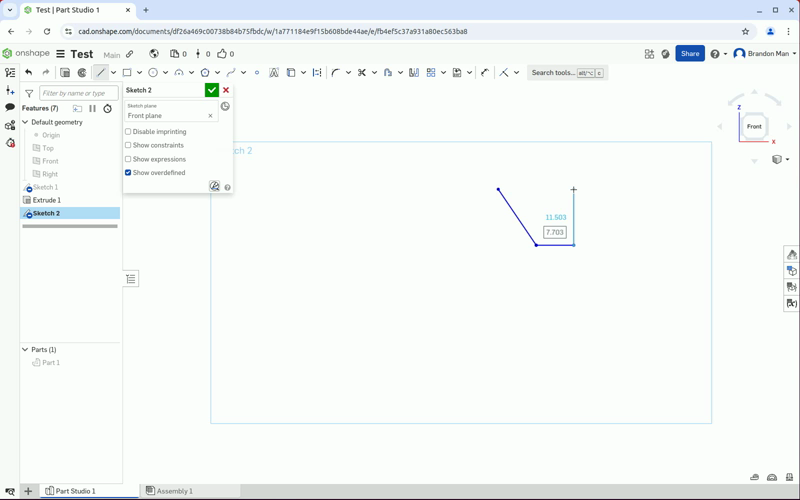
click(573, 189)
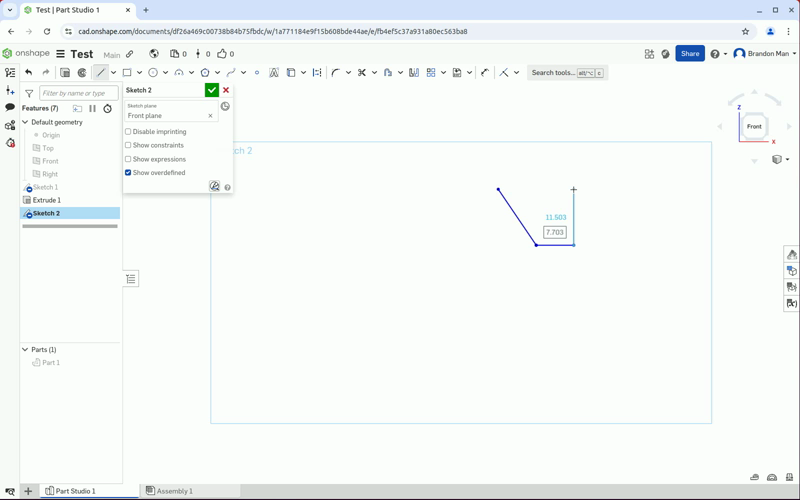
key_up(shift)
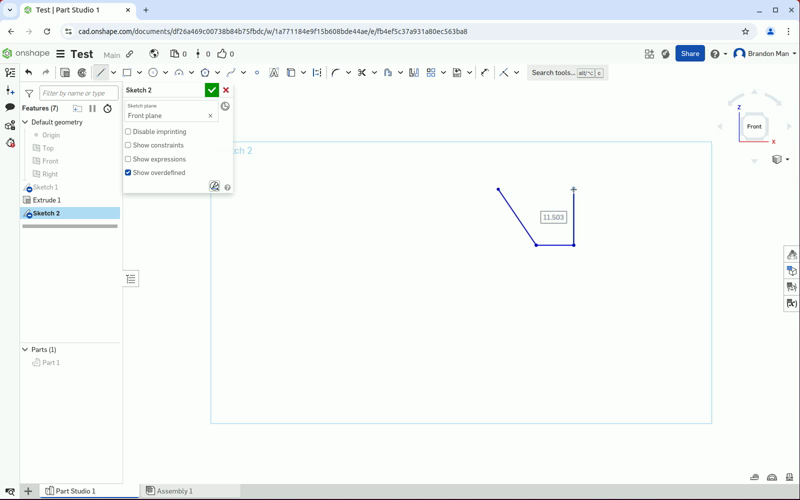
key_down(shift)
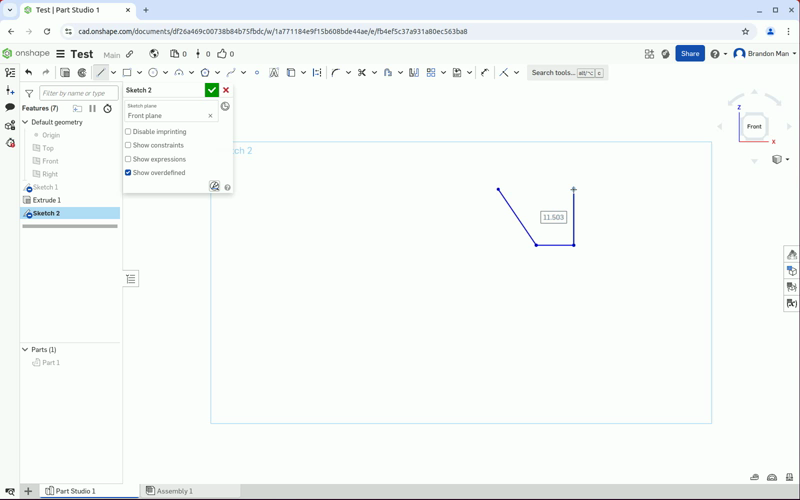
mouse_move(498, 189)
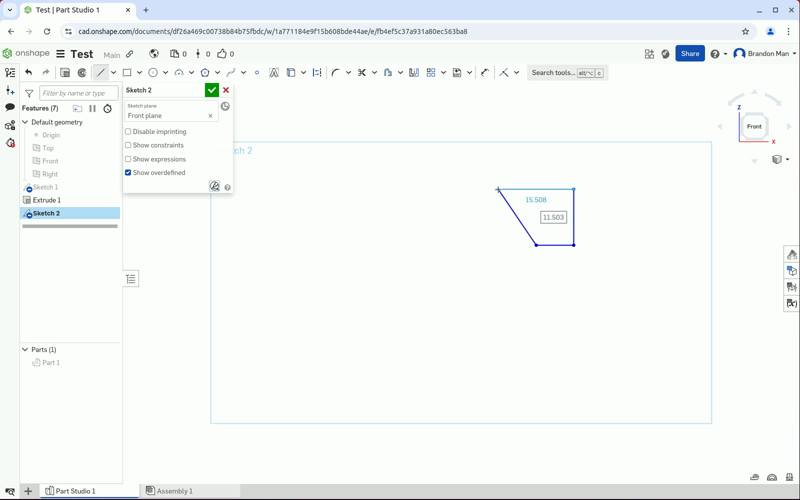
key_up(shift)
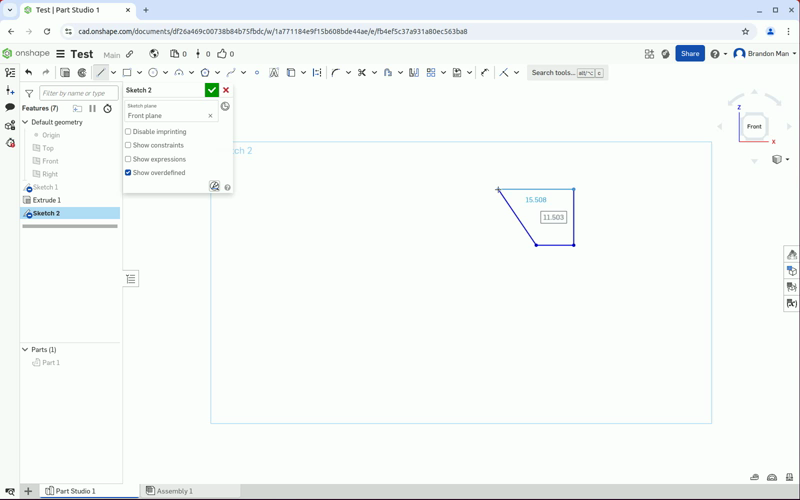
click(498, 189)
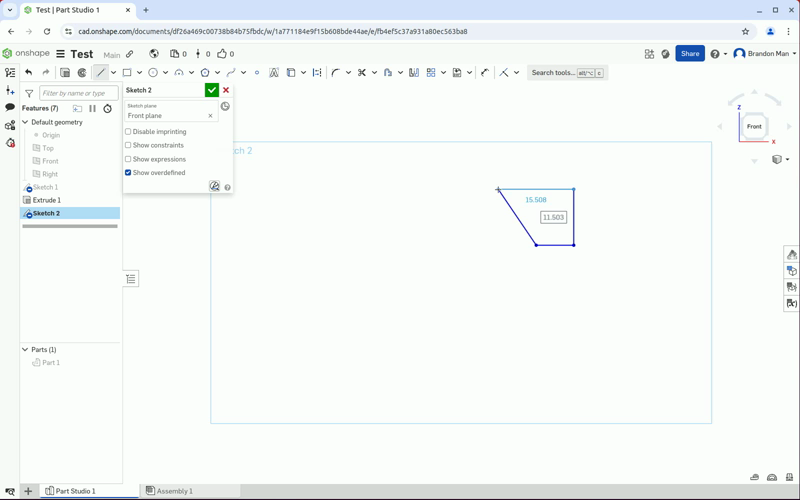
key(esc)
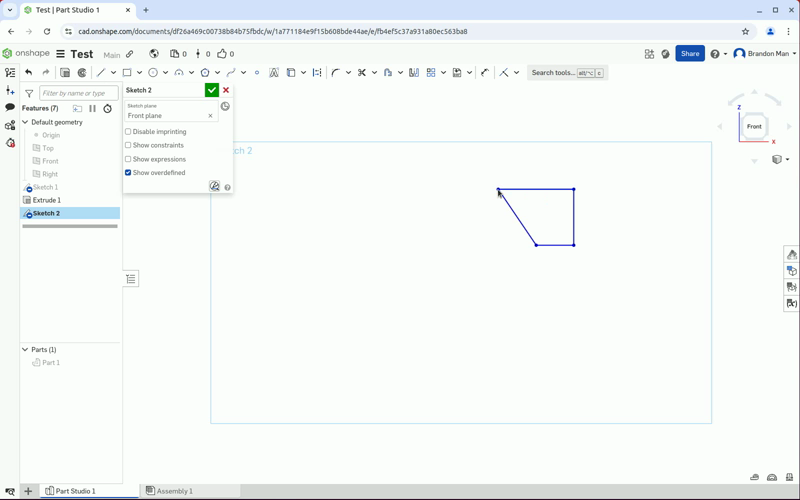
mouse_move(535, 205)
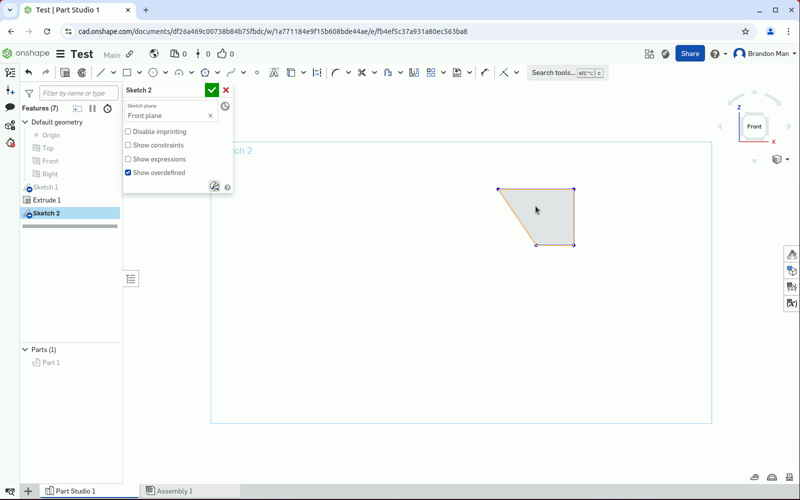
click(535, 205)
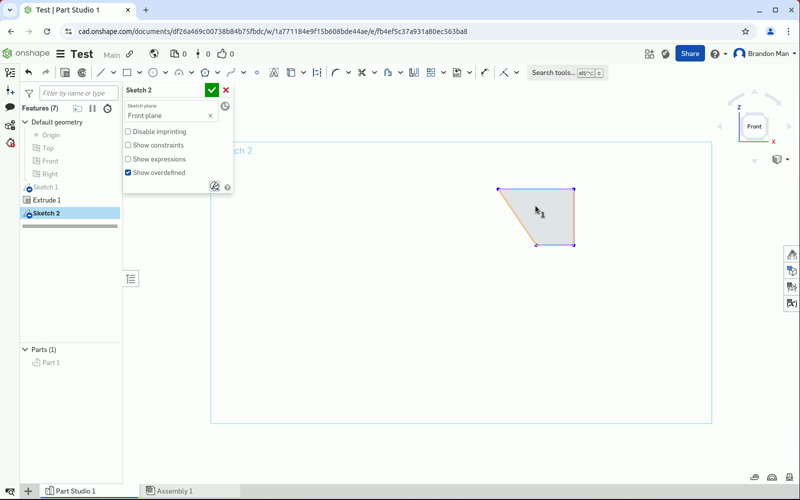
mouse_move(73, 352)
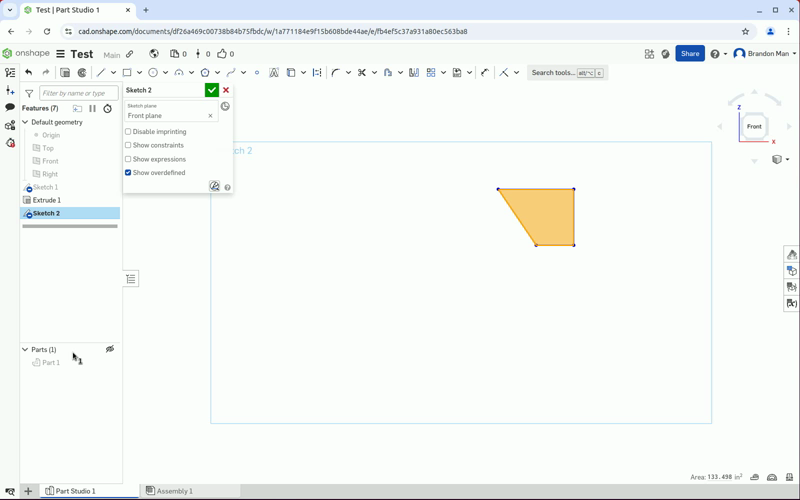
key(shift+y)
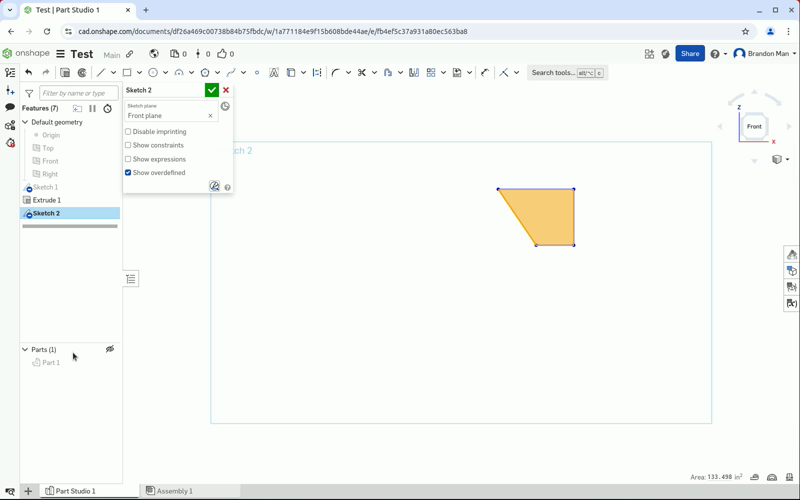
key(shift+e)
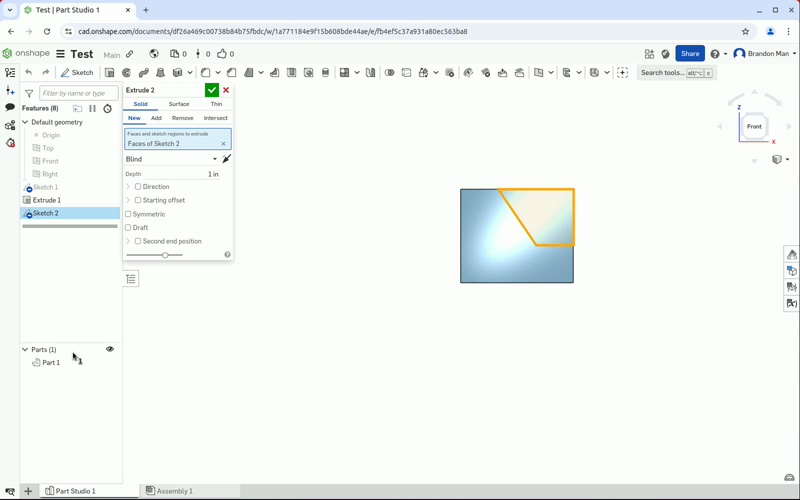
mouse_move(143, 106)
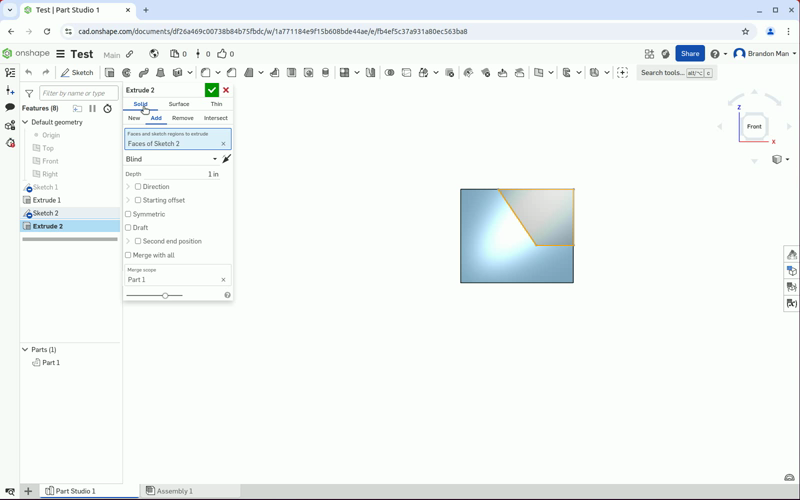
click(143, 106)
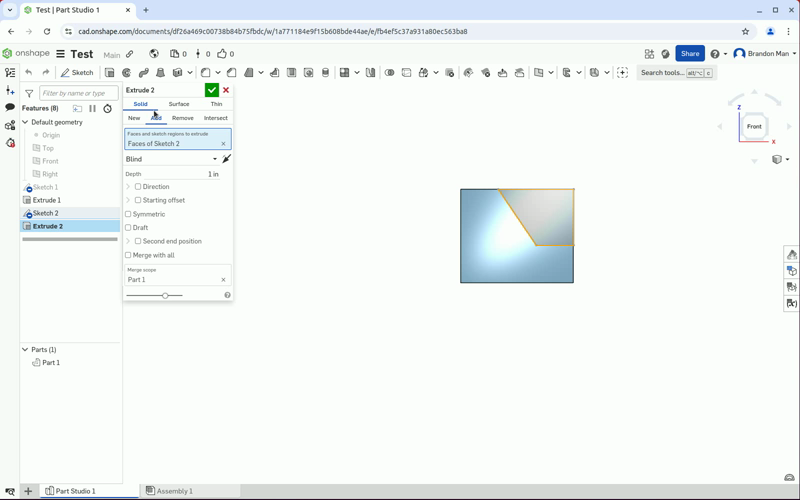
mouse_move(186, 120)
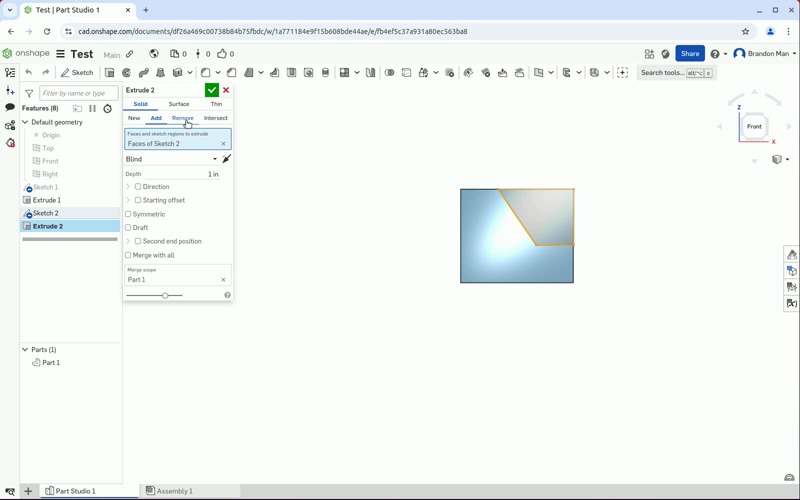
click(186, 120)
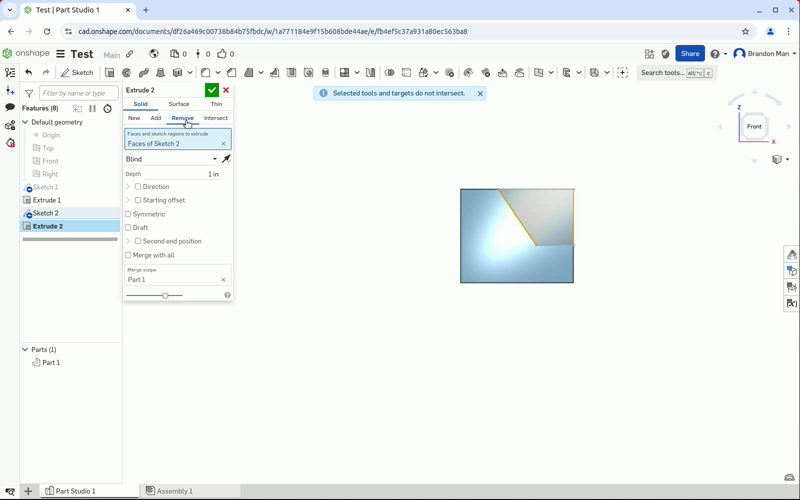
key(tab, 4)
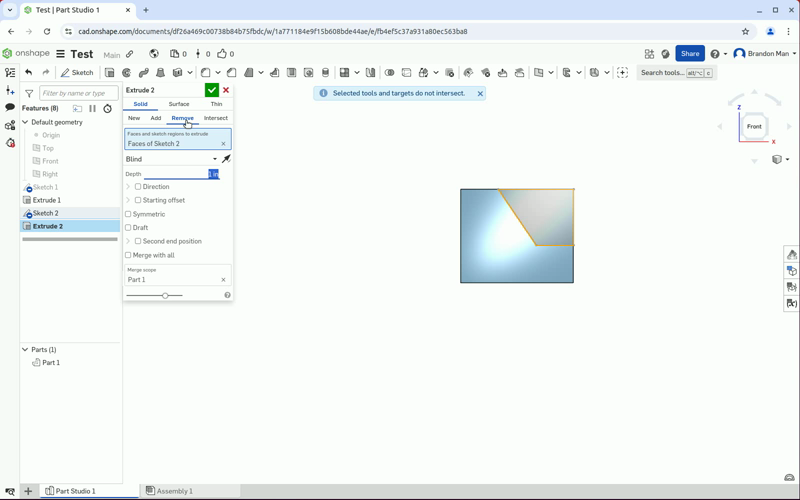
text(-15.405)
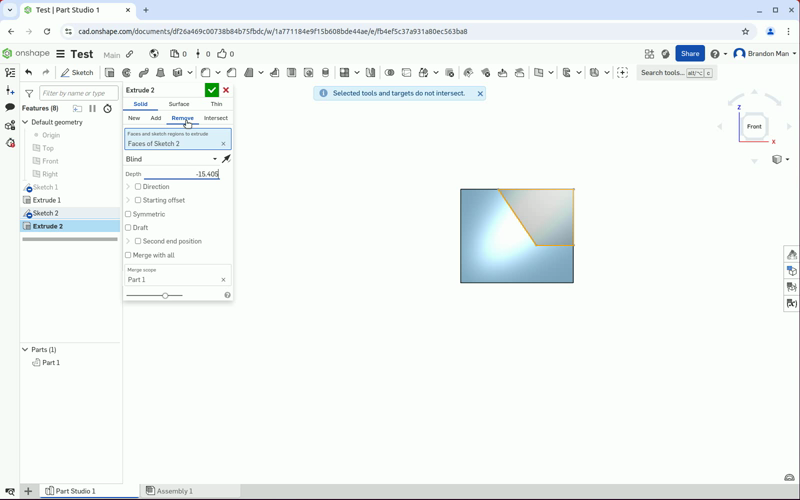
key(tab, 6)
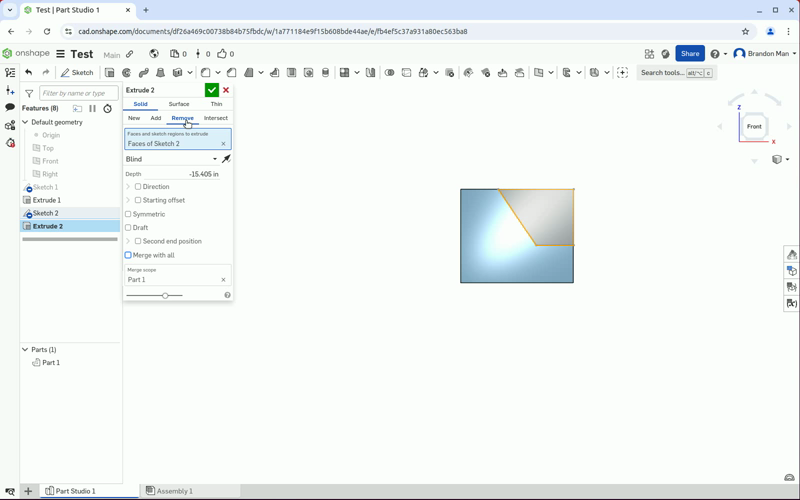
key(space)
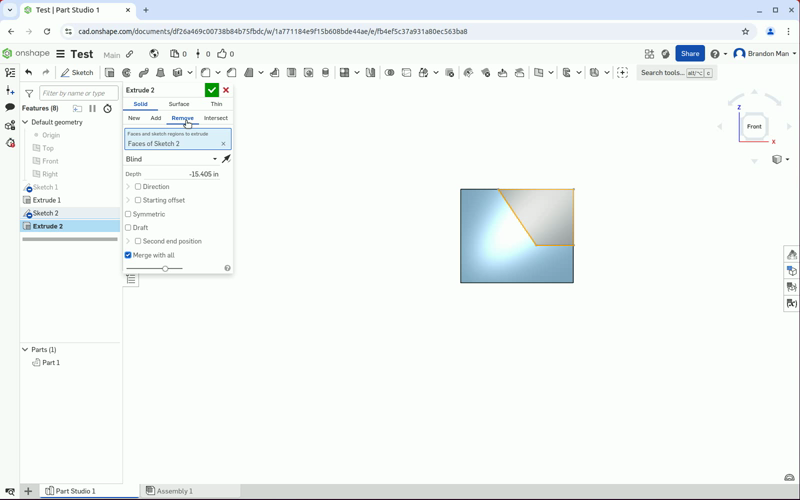
key(enter)
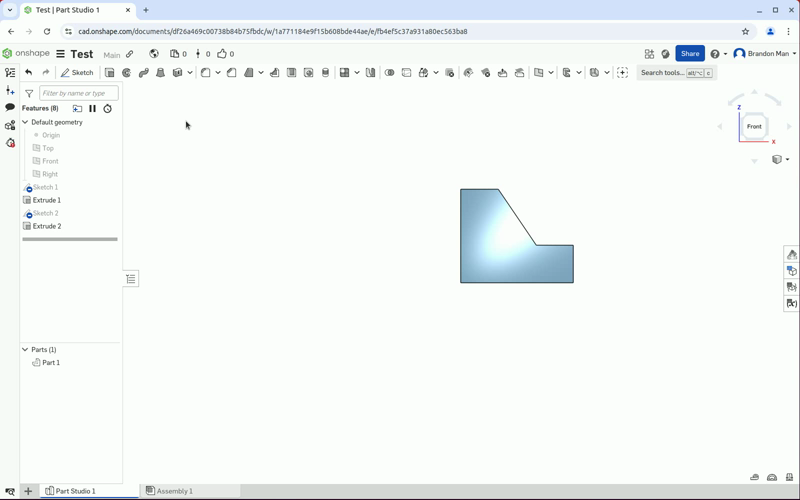
key(shift+h)
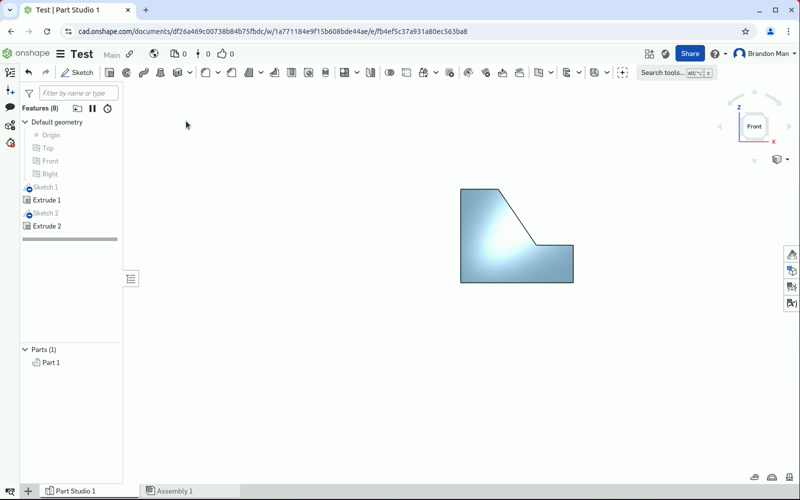
key(shift+h)
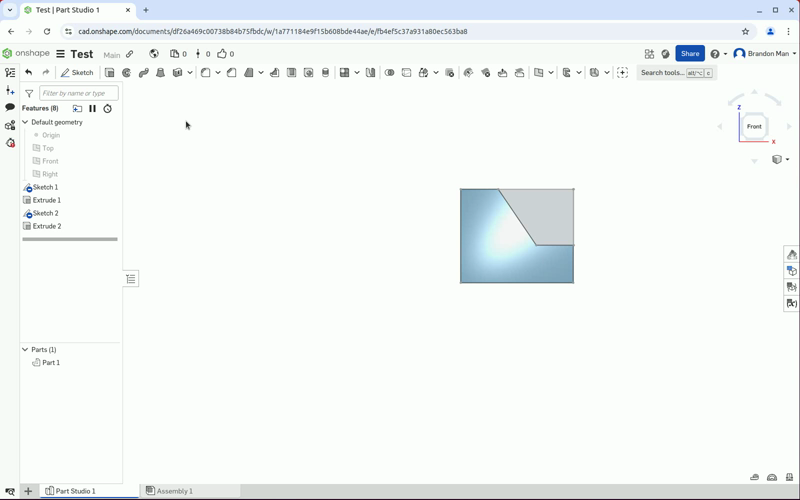
key(shift+7)
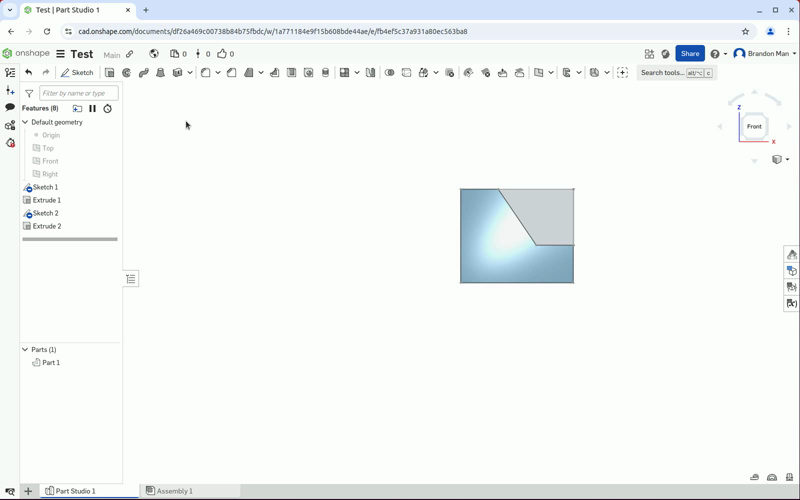
key(left, 2)
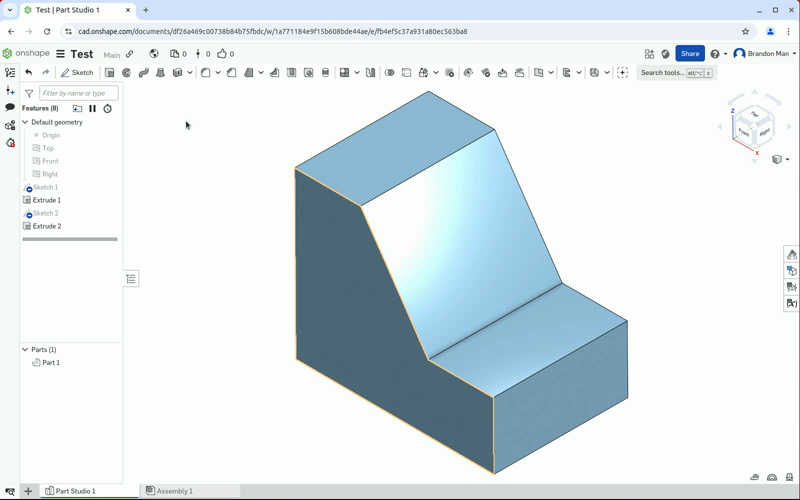
key(down, 2)
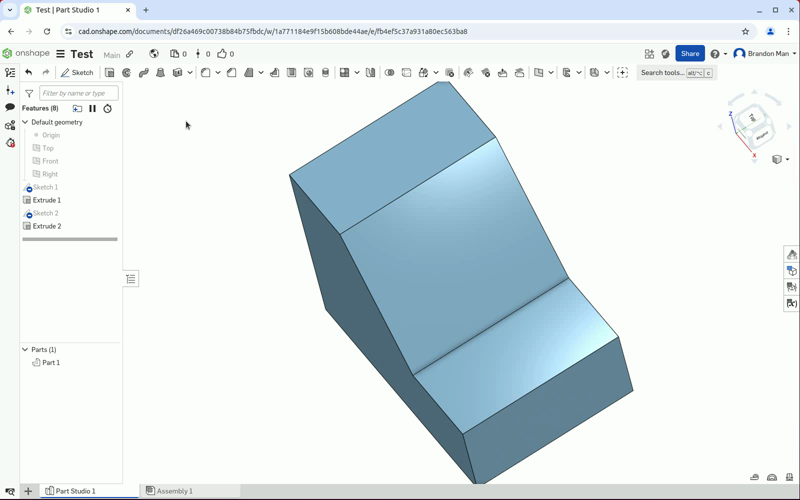
key(up, 2)
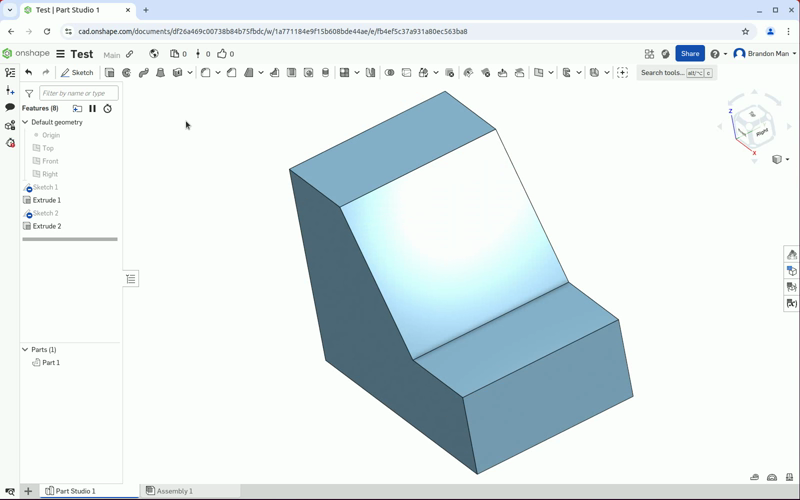
key(right, 2)
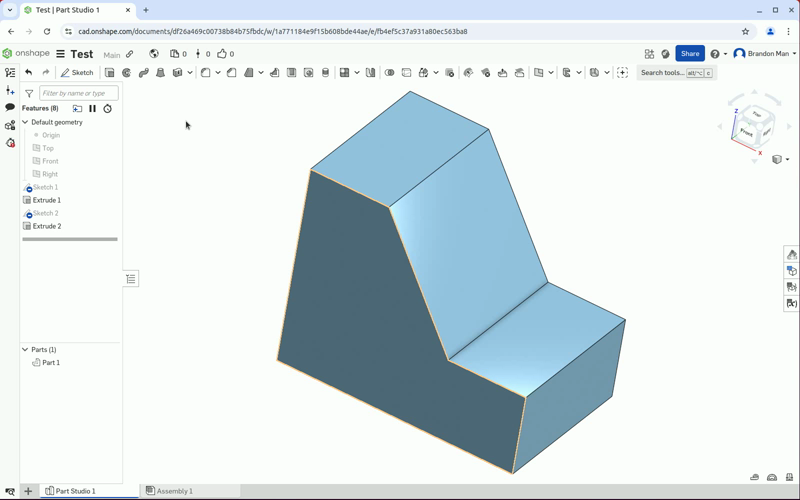
mouse_move(73, 189)
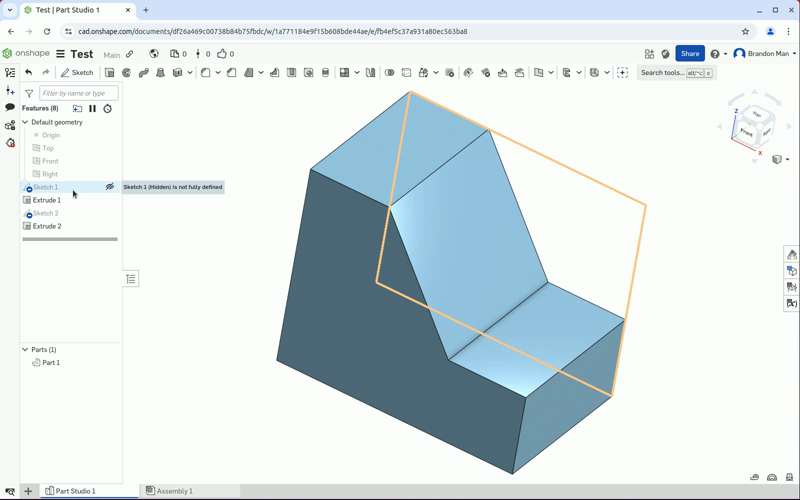
click(73, 189)